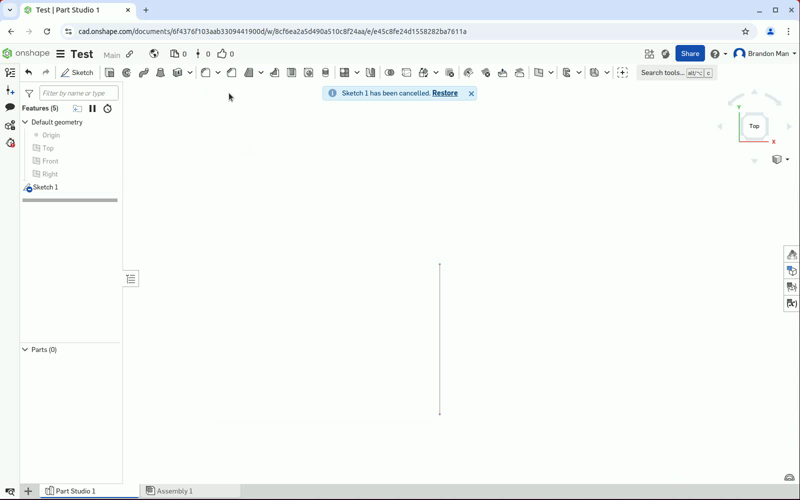
key(shift+h)
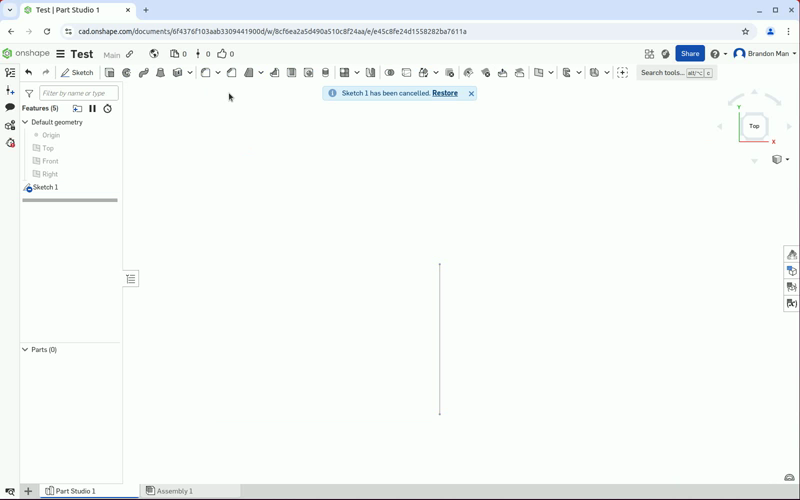
key(shift+s)
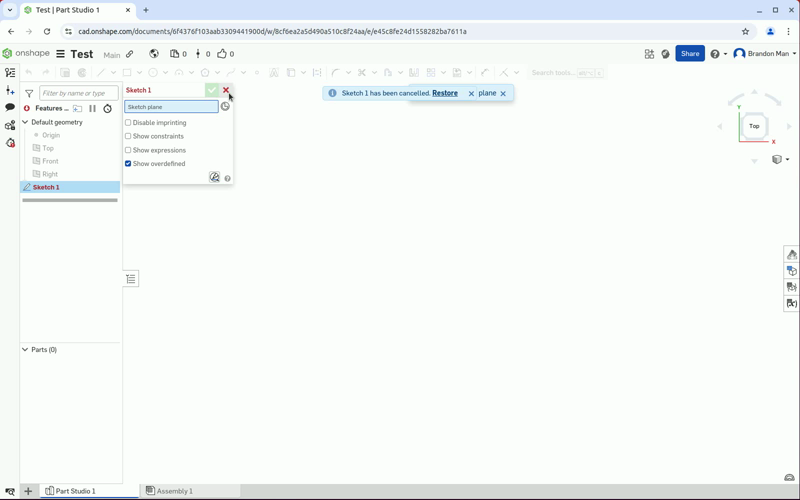
mouse_move(73, 150)
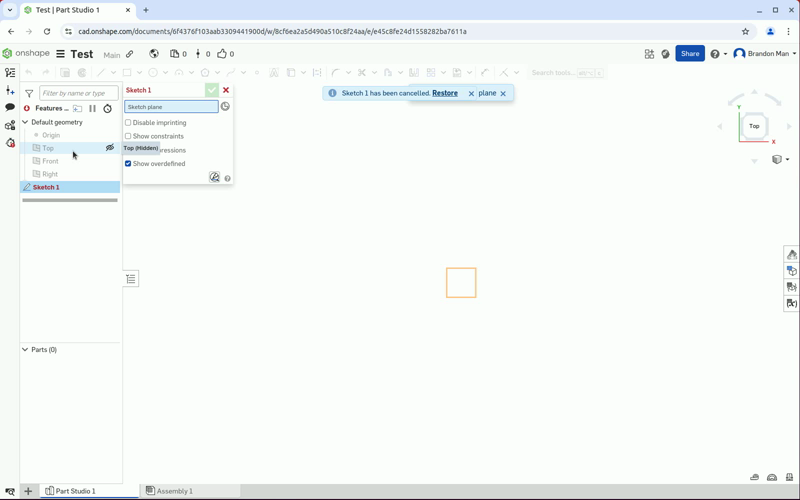
click(73, 150)
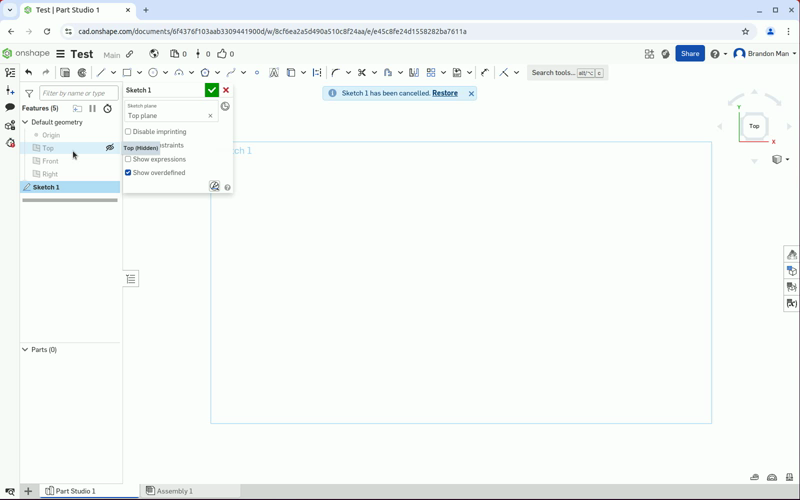
mouse_move(73, 352)
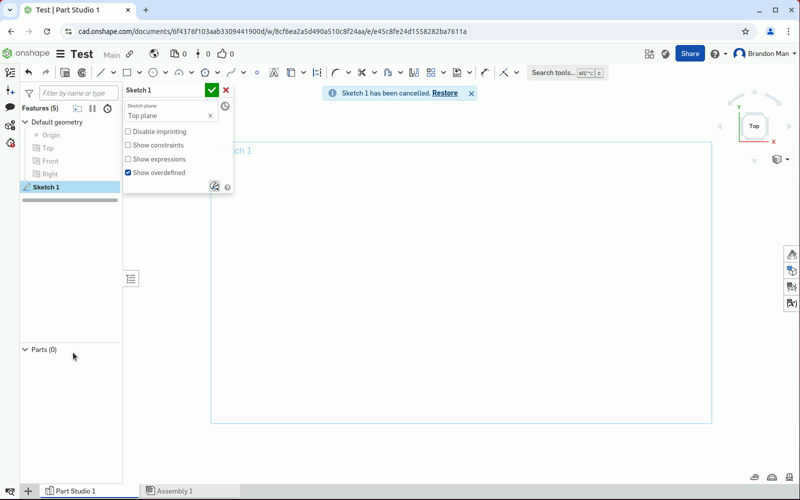
key(y)
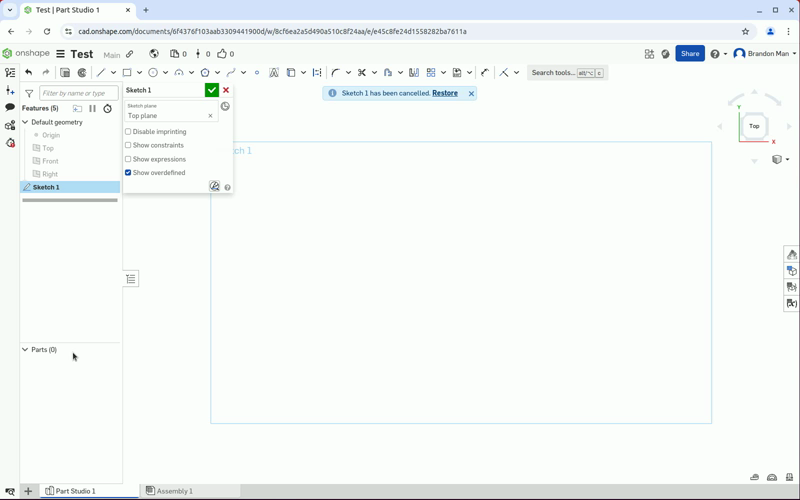
key(a)
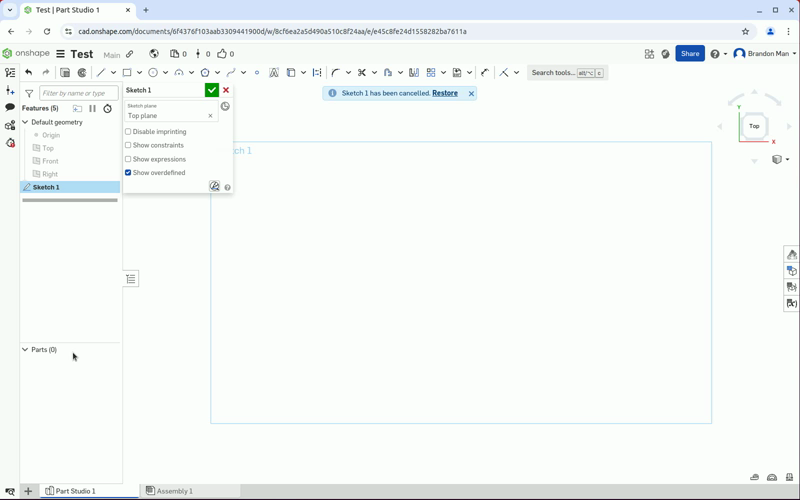
key_down(shift)
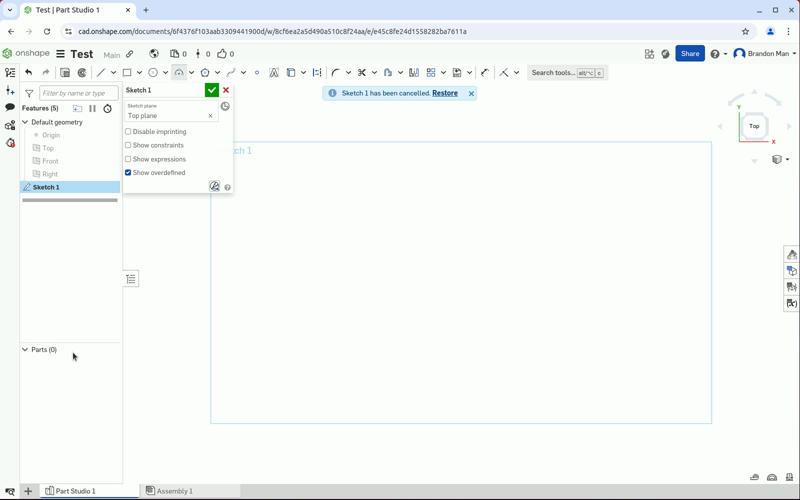
mouse_move(348, 282)
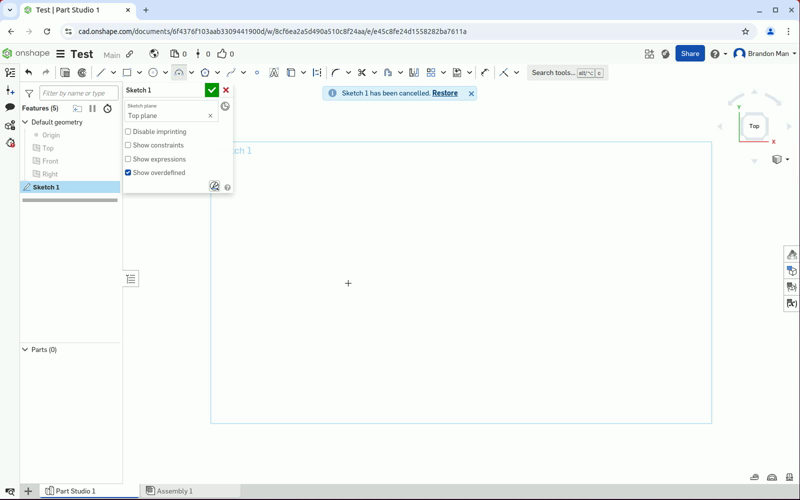
click(348, 282)
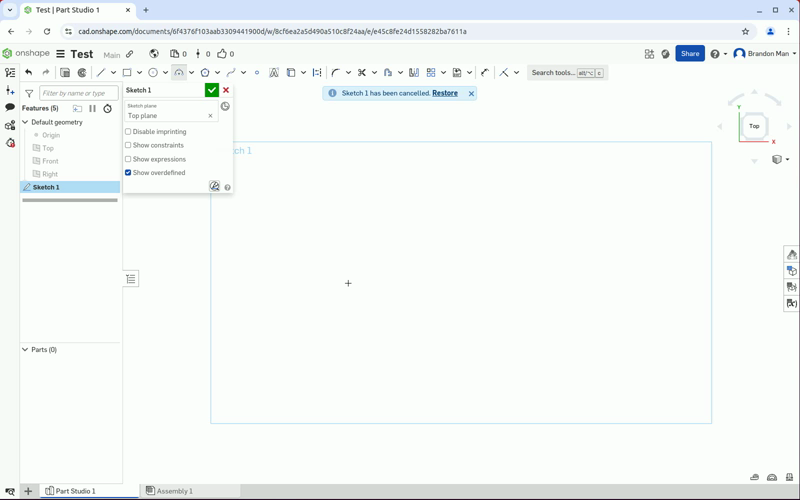
key_up(shift)
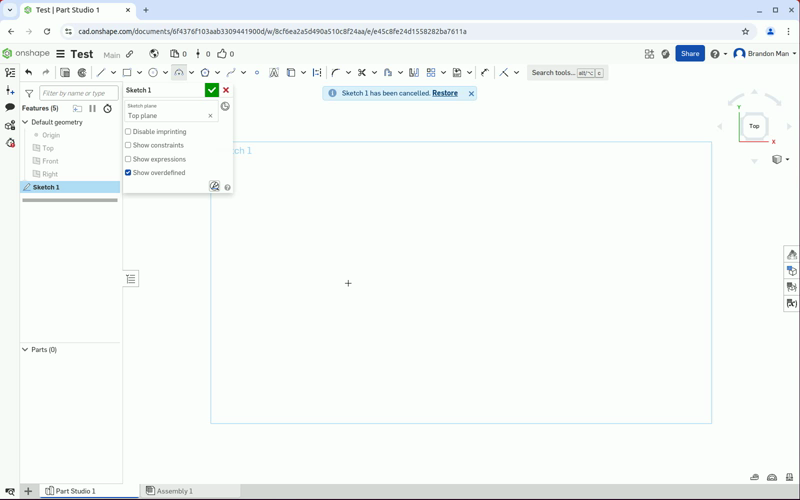
key_down(shift)
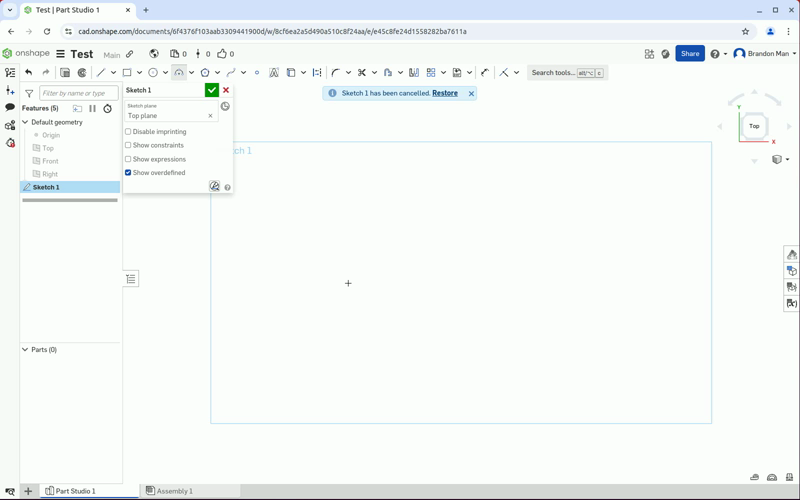
mouse_move(572, 282)
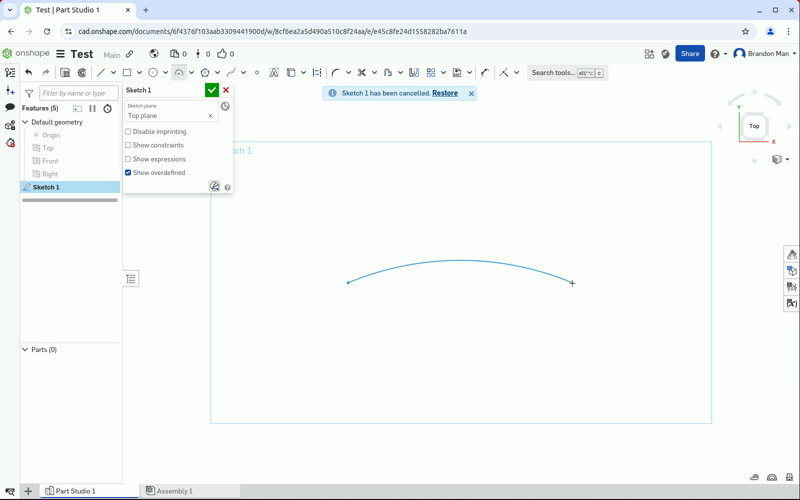
click(572, 282)
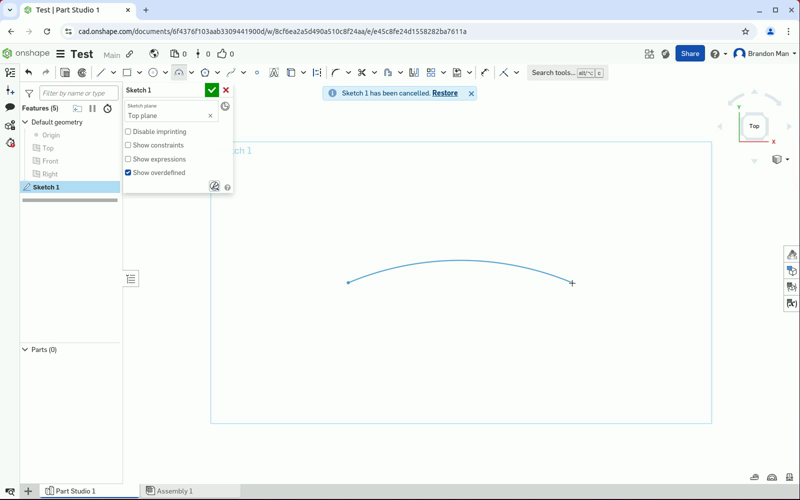
mouse_move(460, 394)
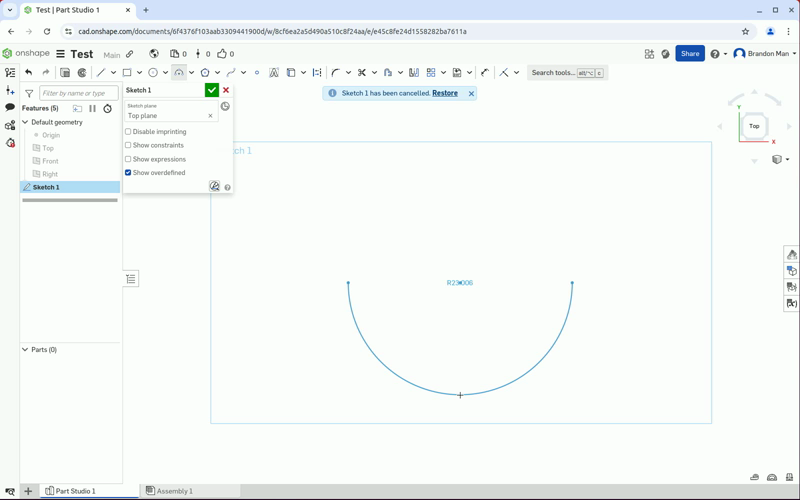
click(460, 394)
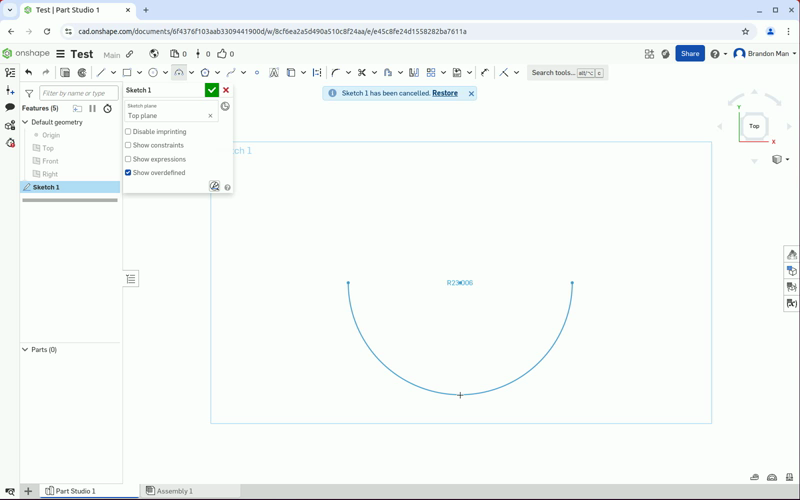
key_up(shift)
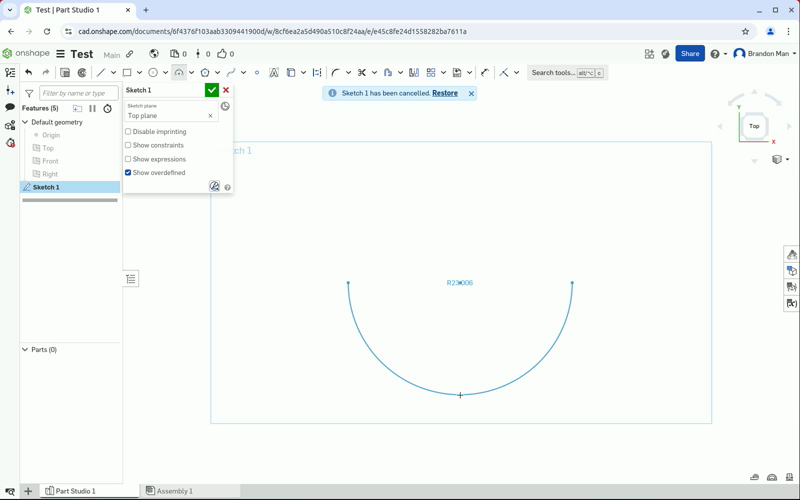
key(esc)
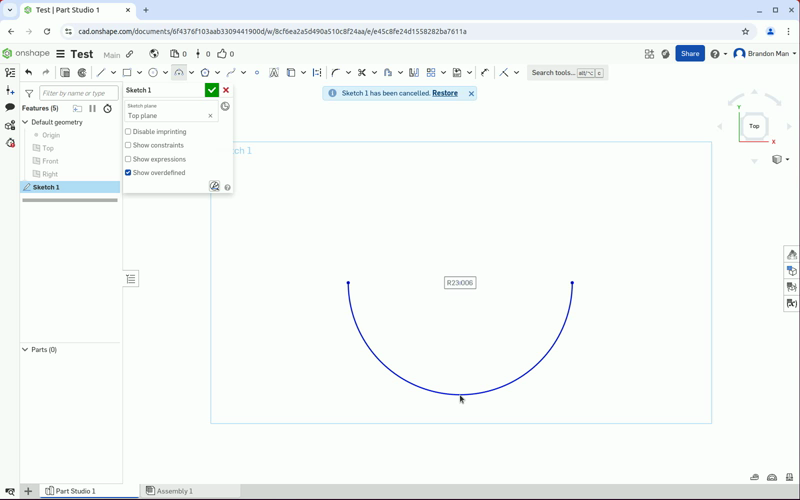
key(l)
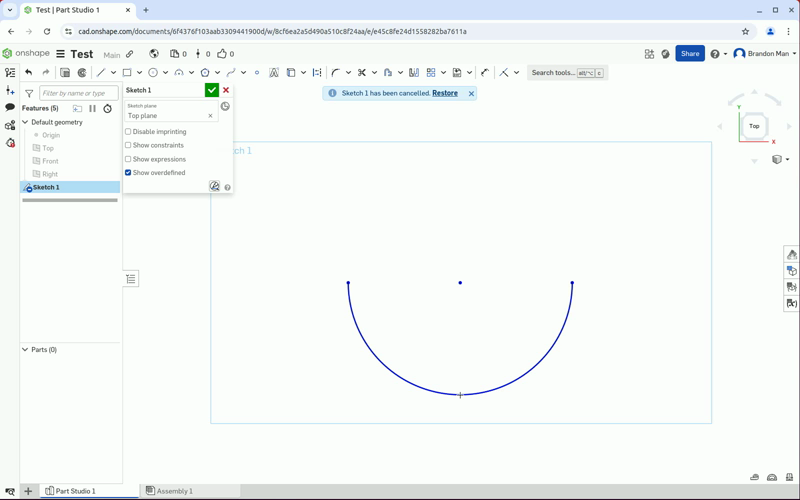
mouse_move(572, 282)
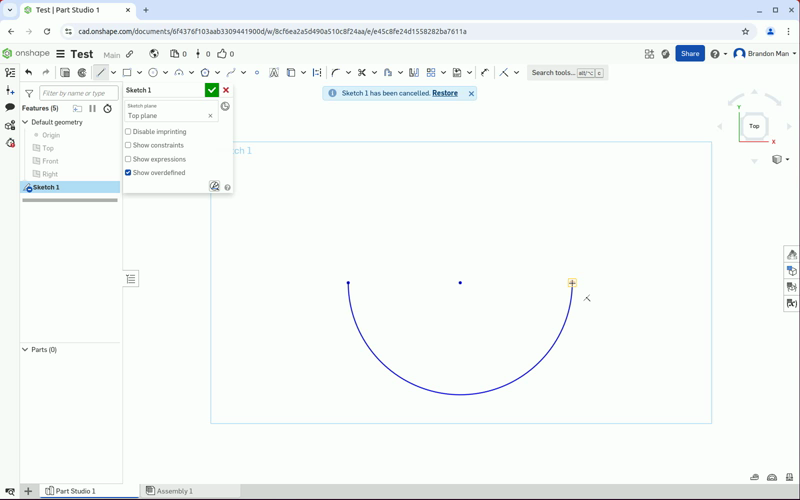
click(572, 282)
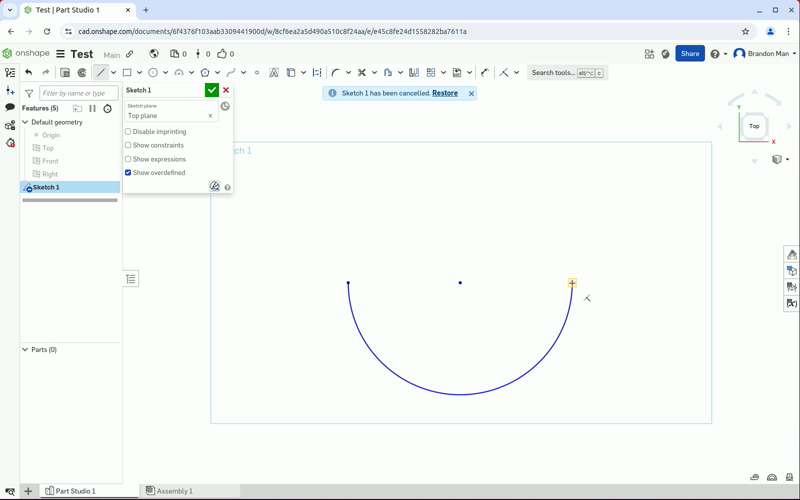
key_down(shift)
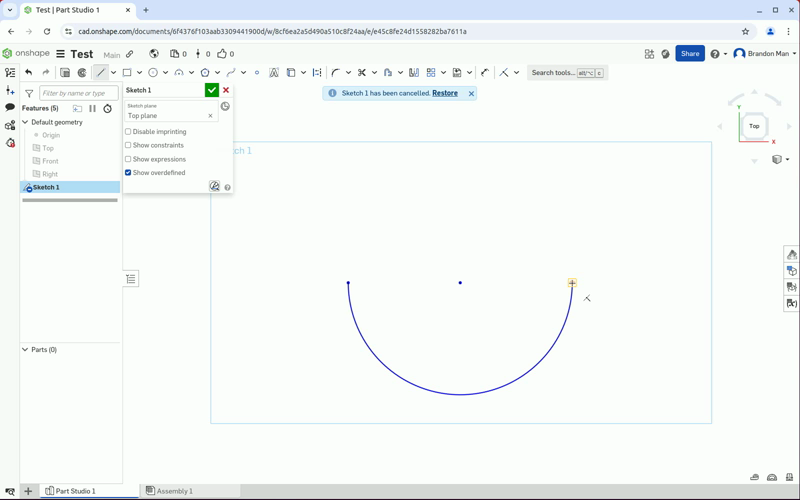
mouse_move(589, 282)
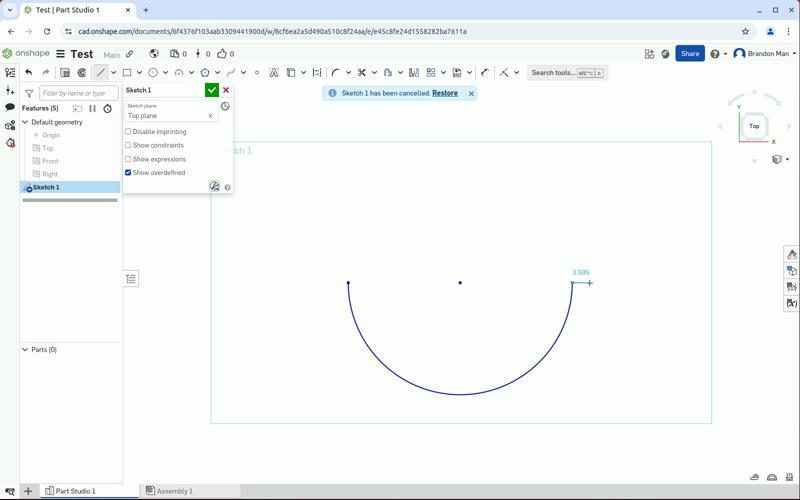
mouse_move(522, 282)
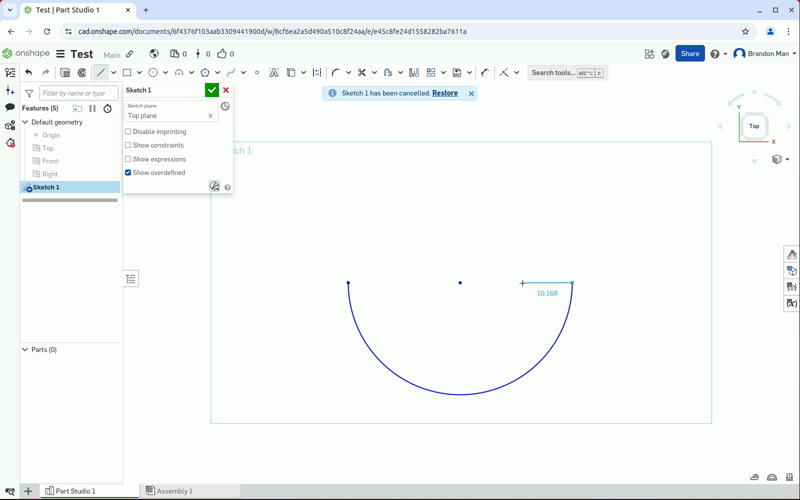
click(522, 282)
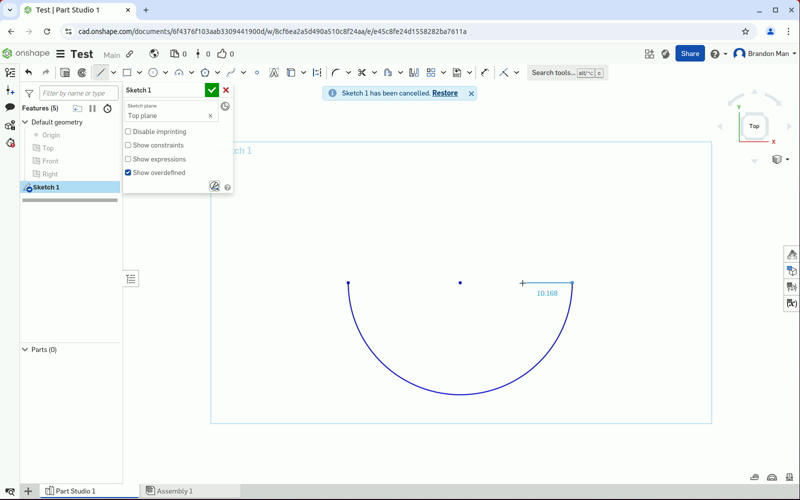
key_up(shift)
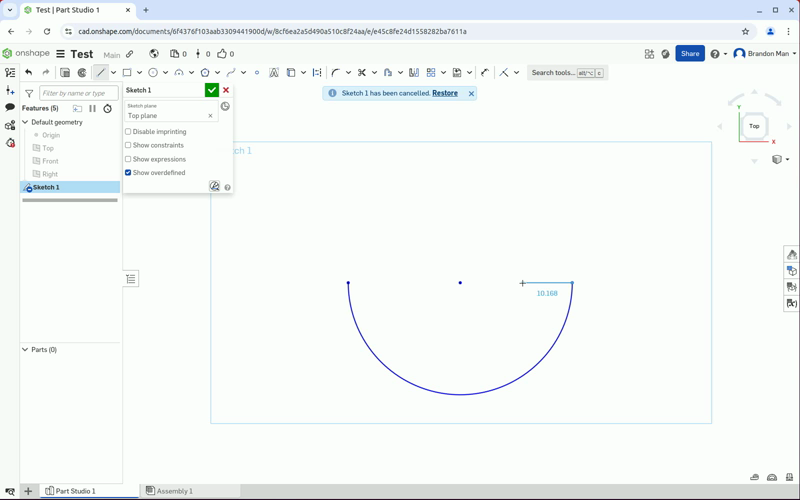
key(esc)
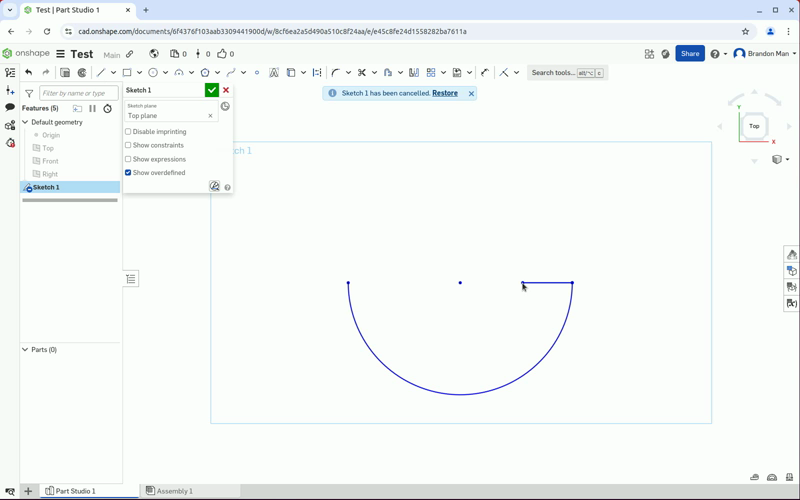
key(a)
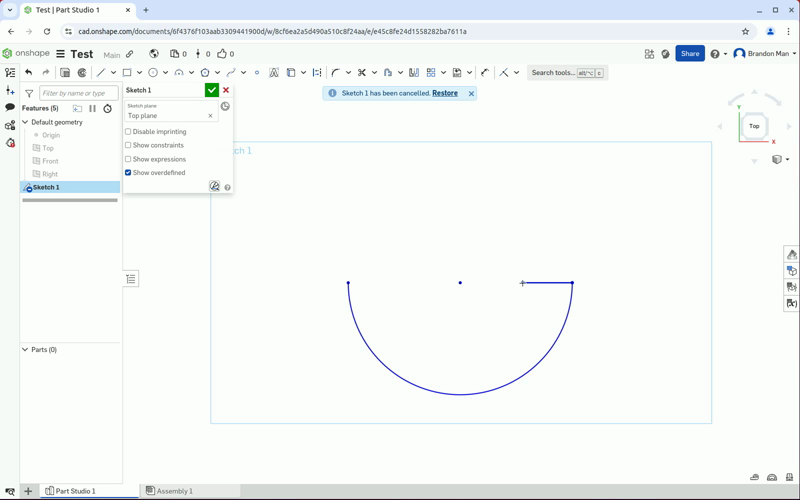
mouse_move(522, 282)
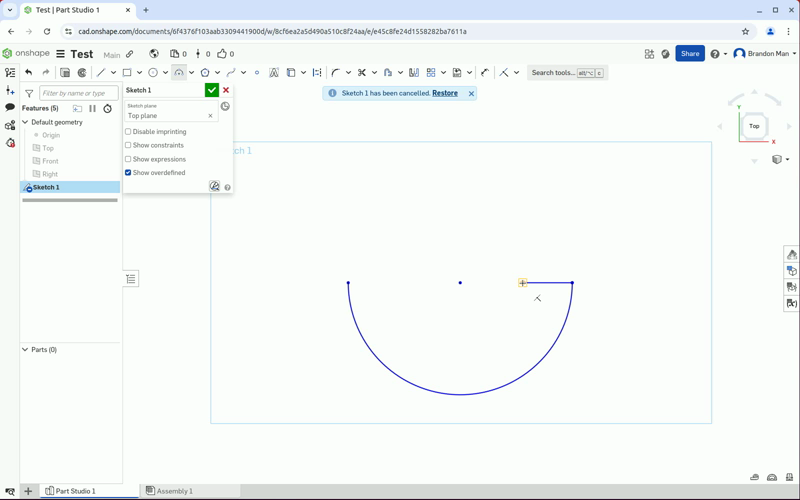
click(522, 282)
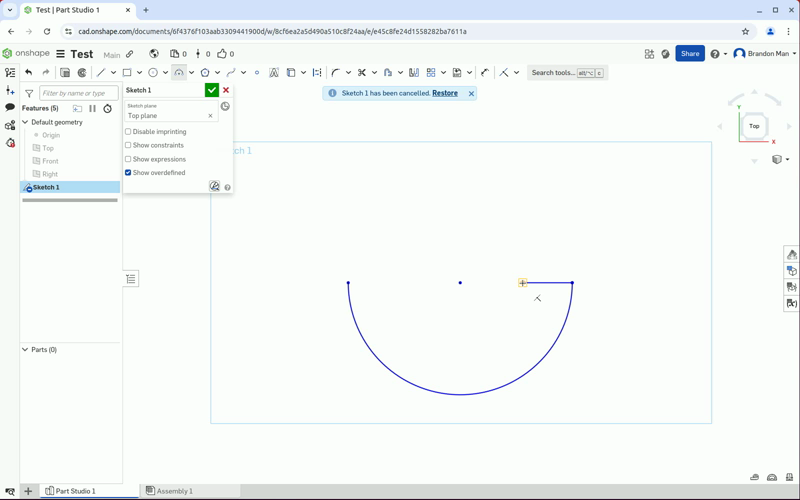
key_down(shift)
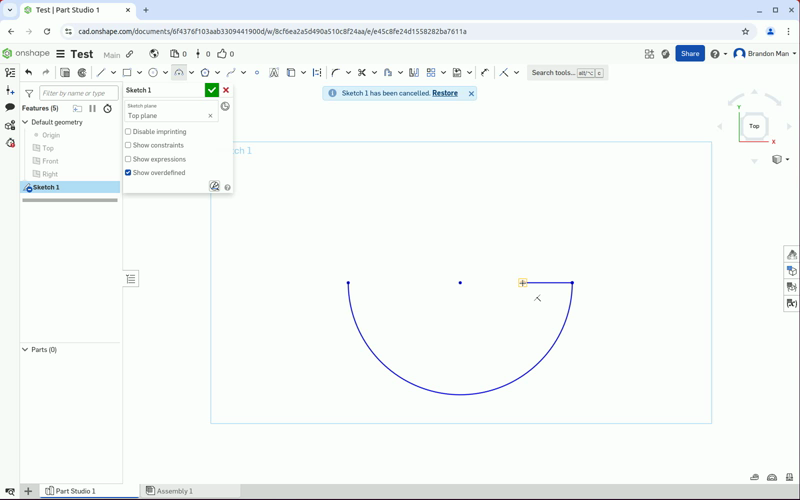
mouse_move(397, 282)
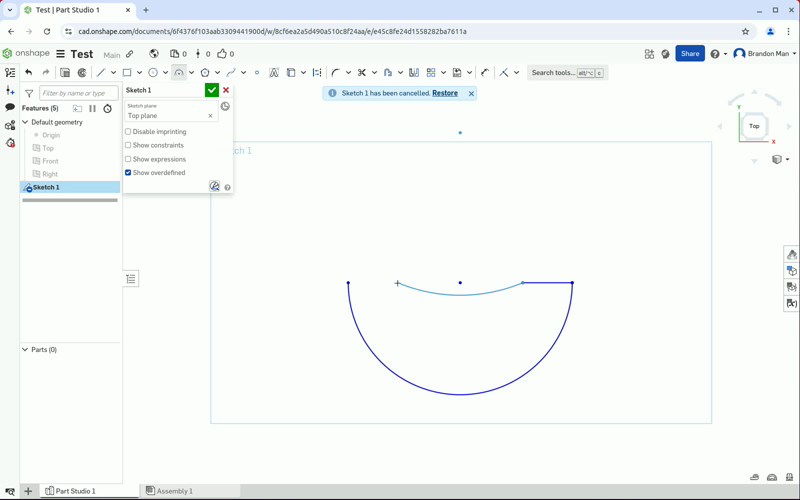
click(397, 282)
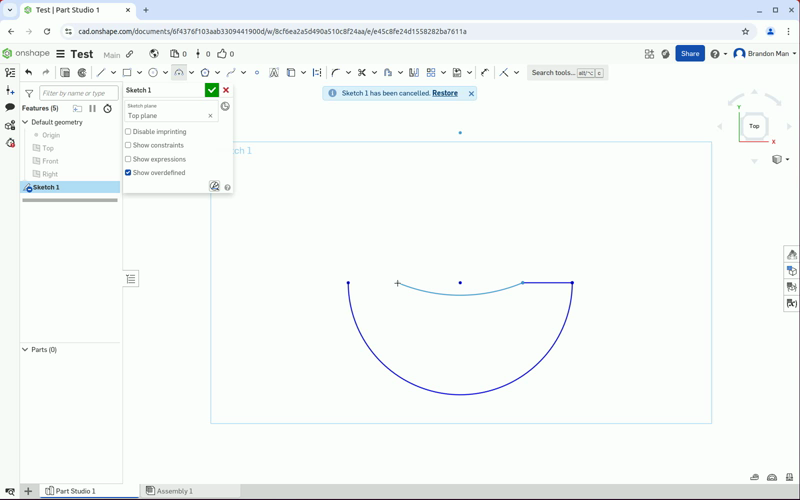
mouse_move(460, 345)
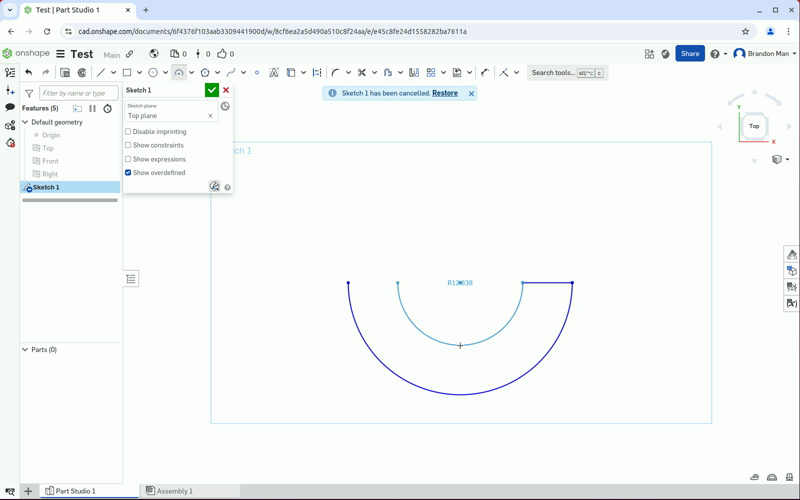
click(460, 345)
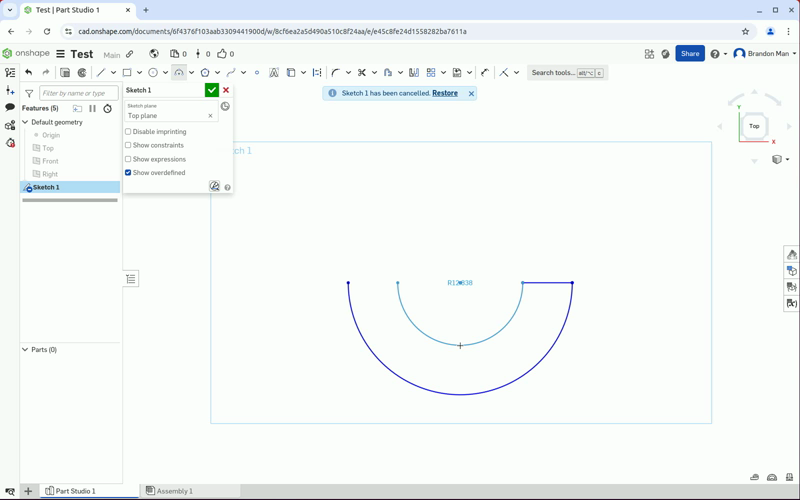
key_up(shift)
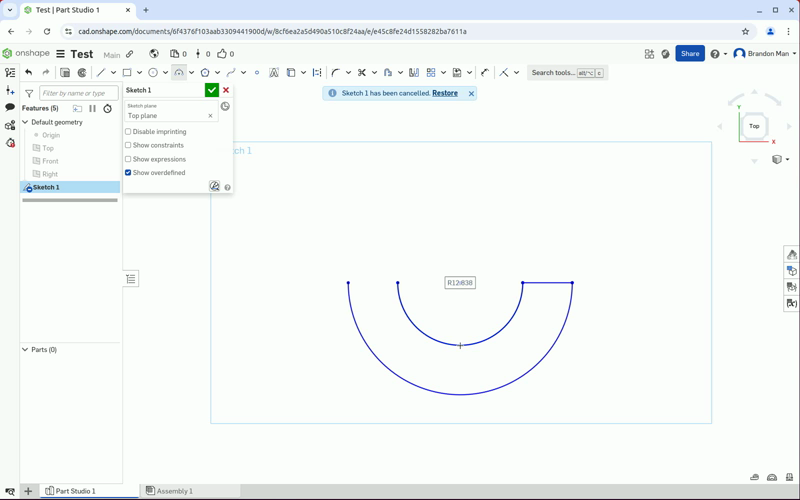
key(esc)
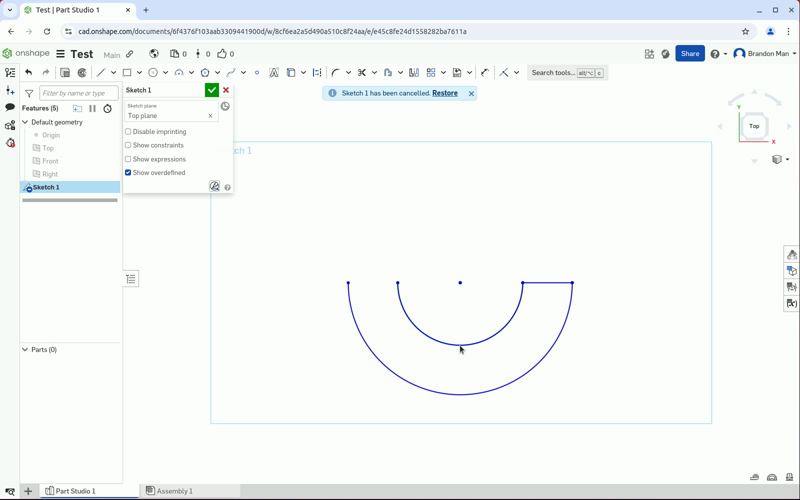
key(l)
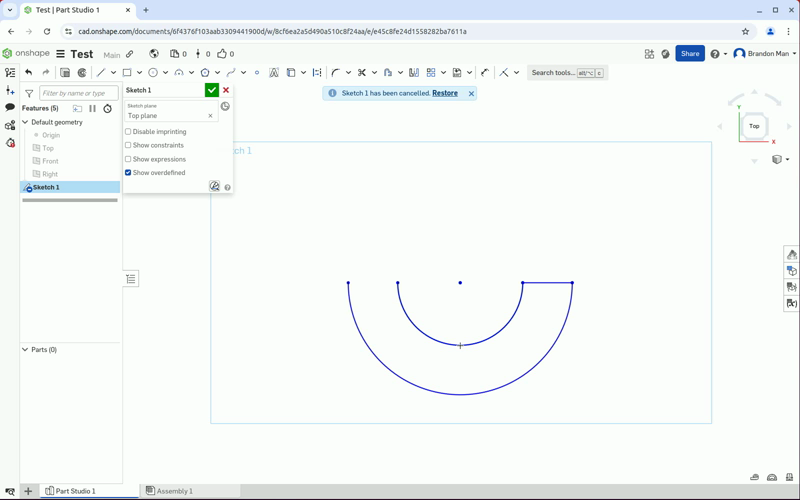
mouse_move(397, 282)
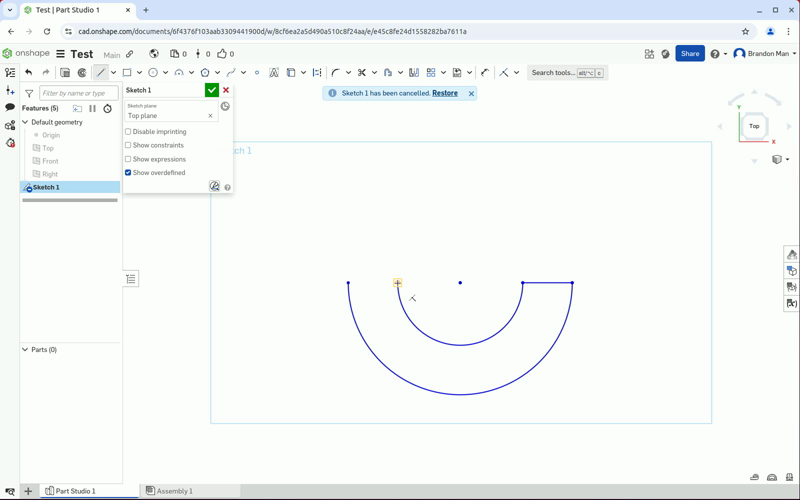
click(397, 282)
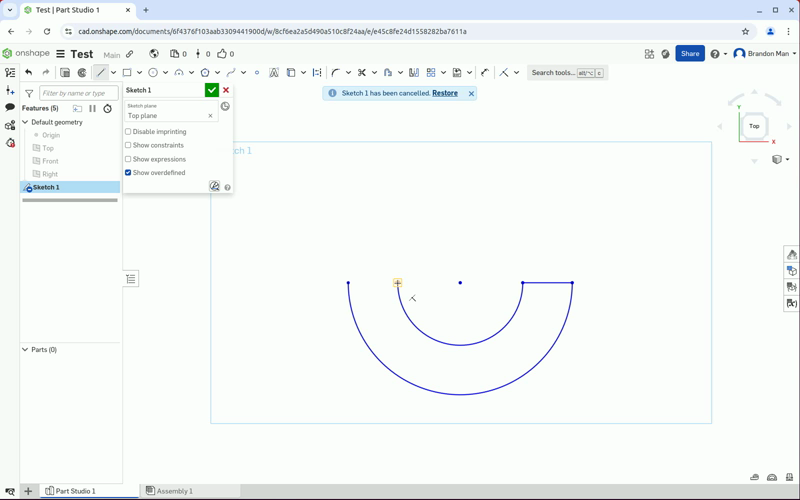
mouse_move(427, 282)
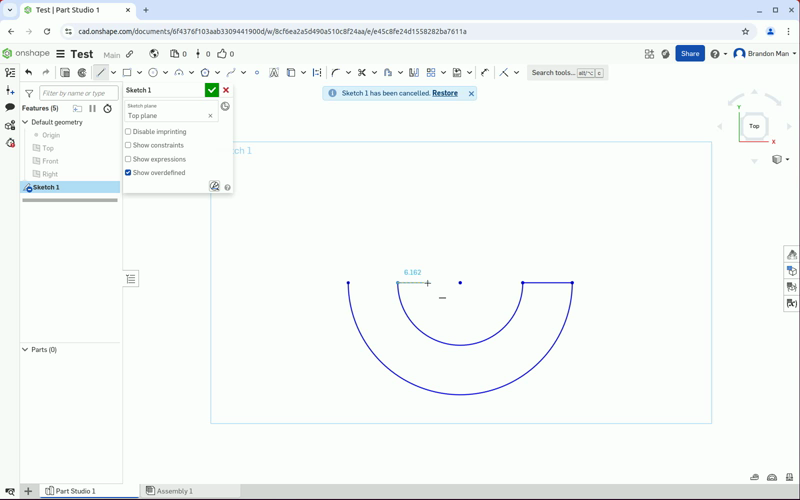
key_down(shift)
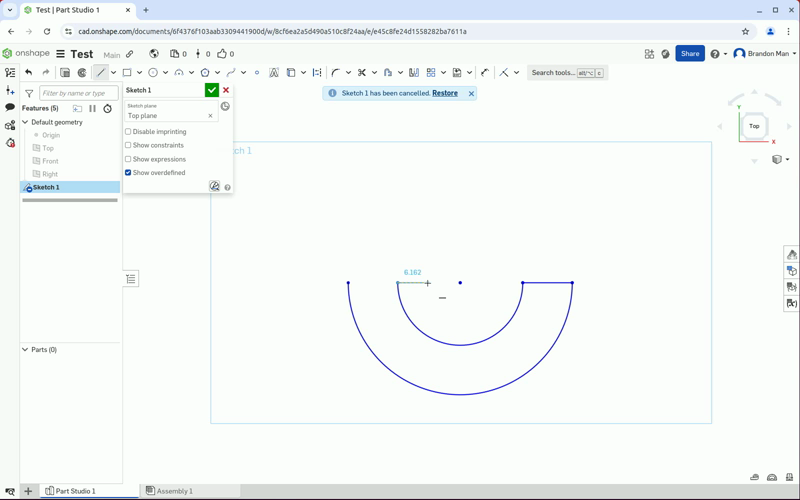
mouse_move(348, 282)
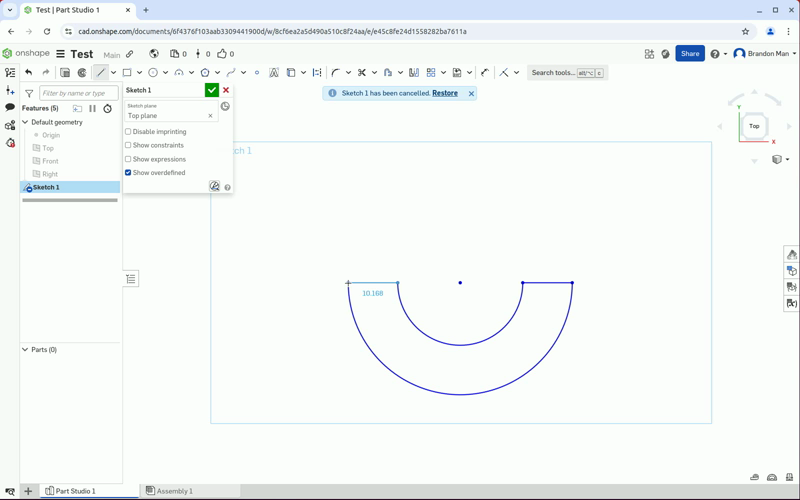
key_up(shift)
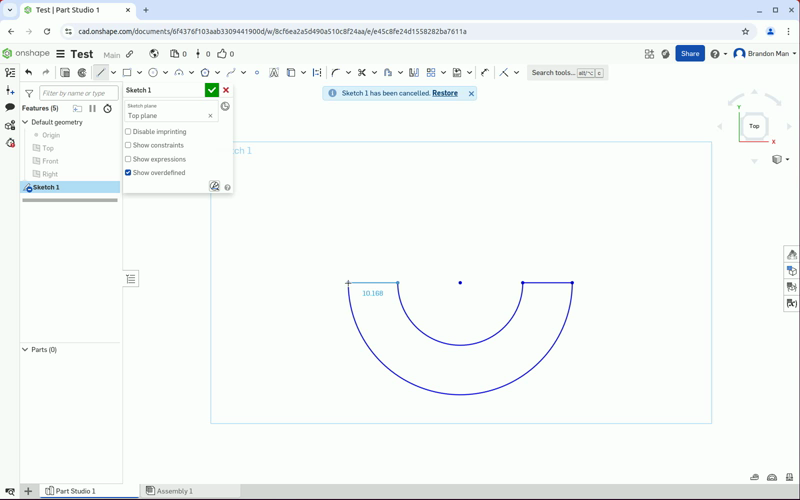
click(348, 282)
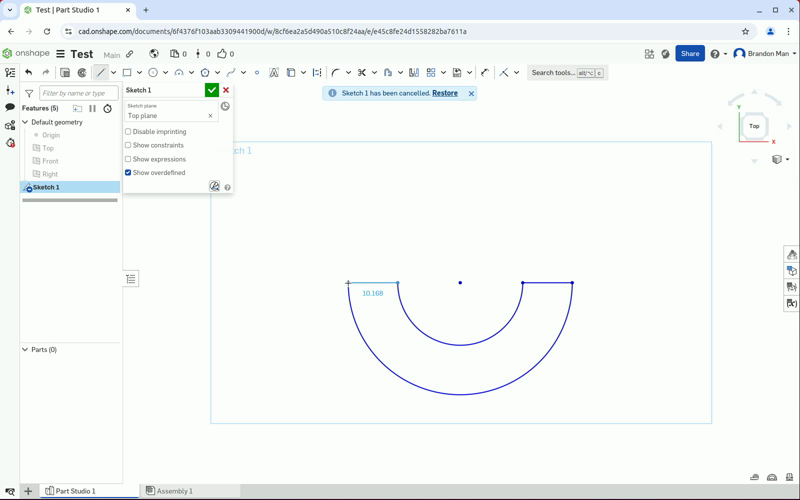
key(esc)
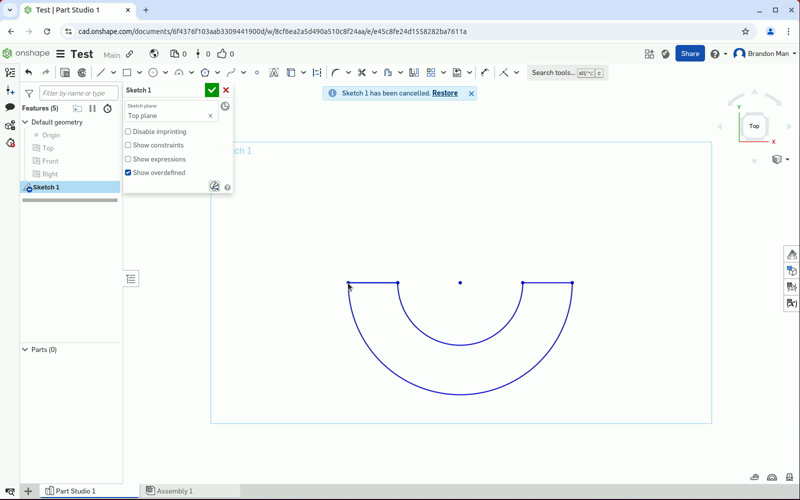
mouse_move(438, 298)
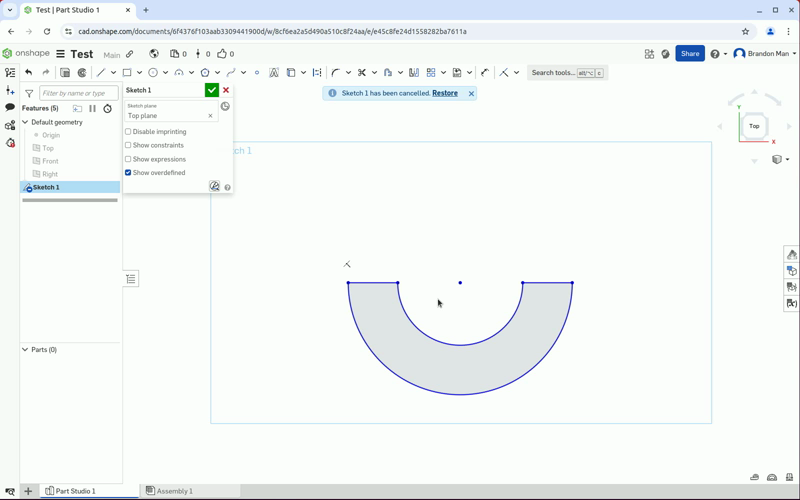
scroll(6)
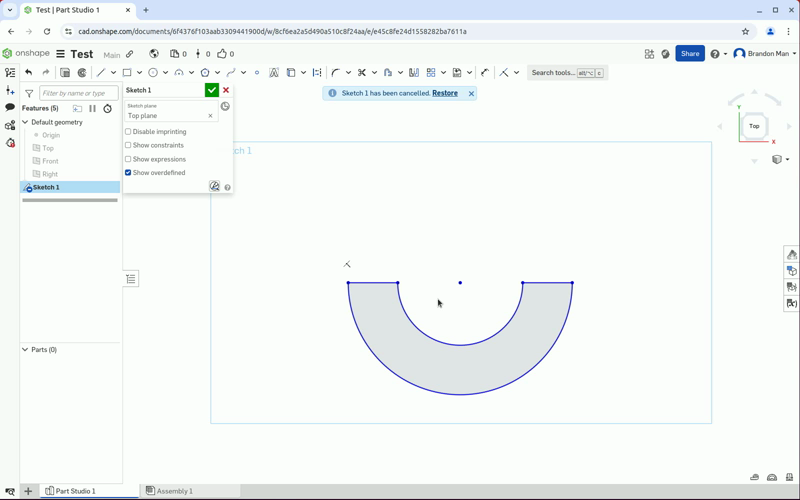
scroll(6)
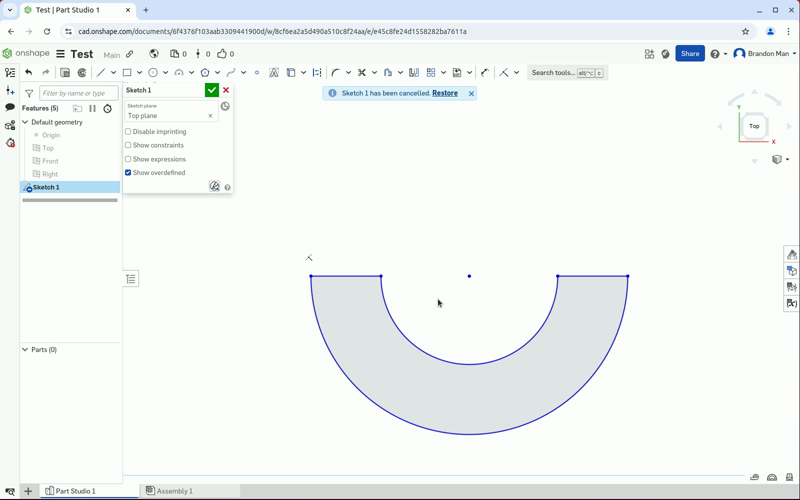
scroll(6)
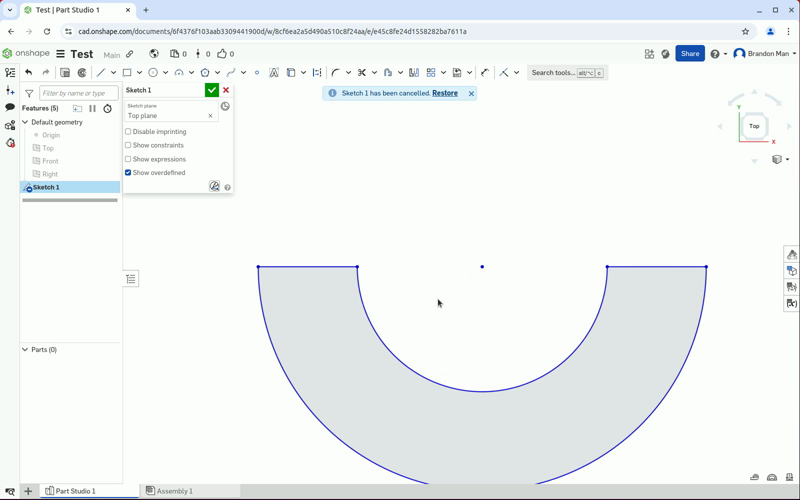
scroll(6)
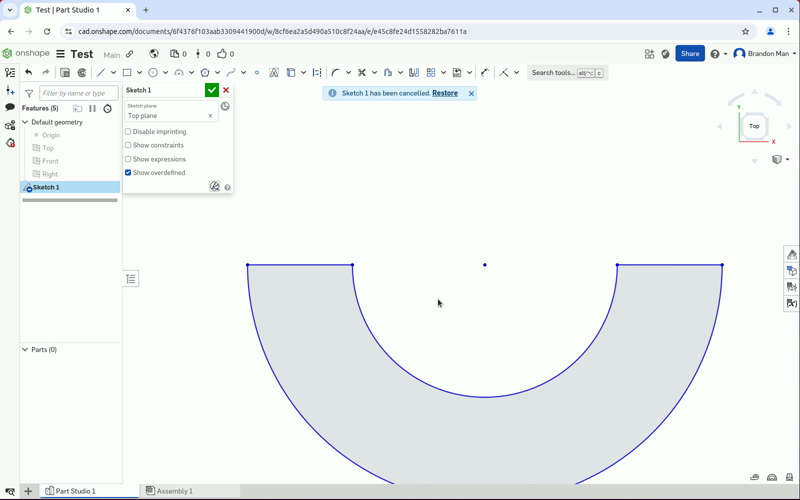
scroll(6)
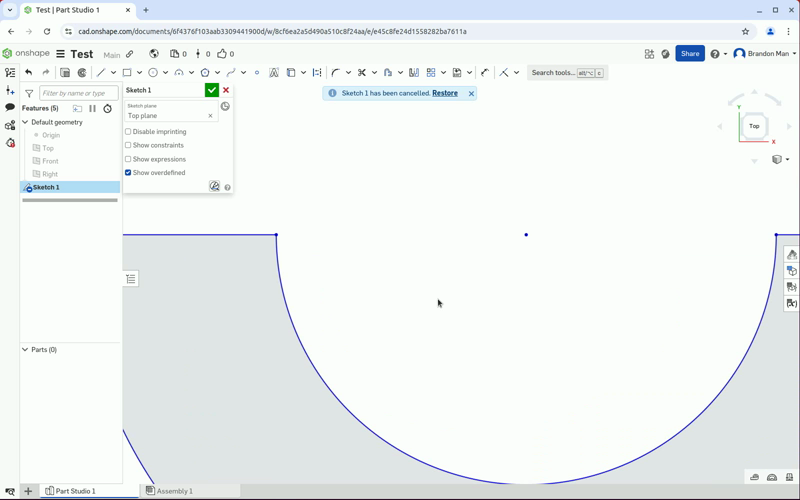
scroll(6)
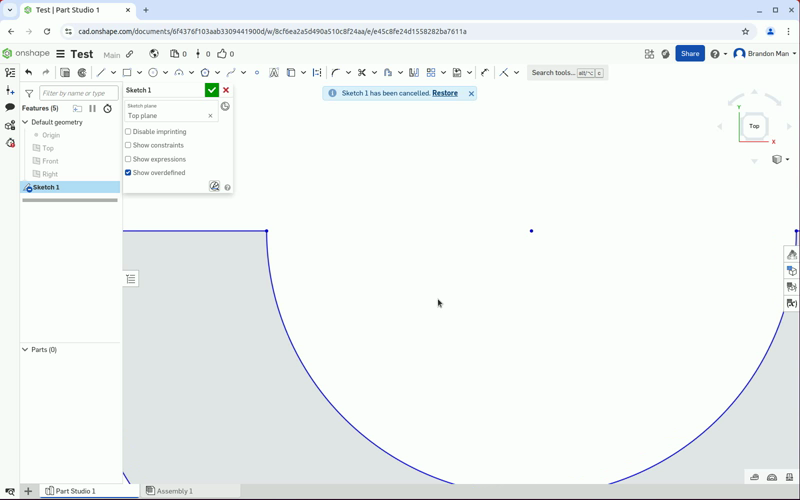
scroll(6)
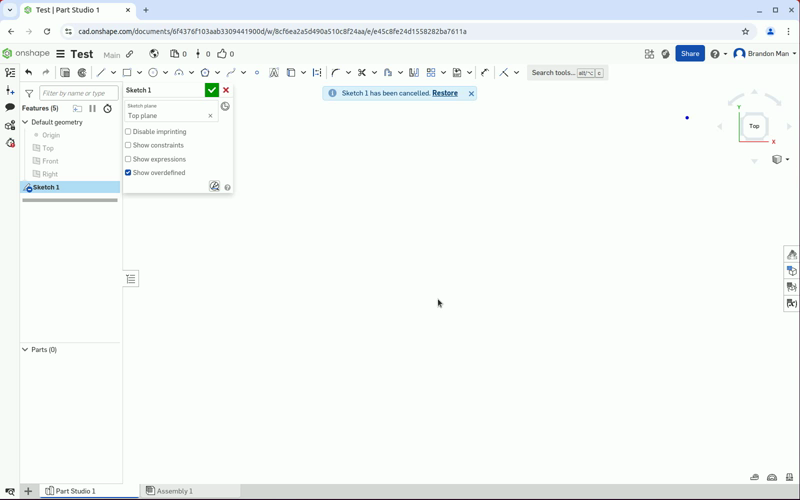
click(438, 298)
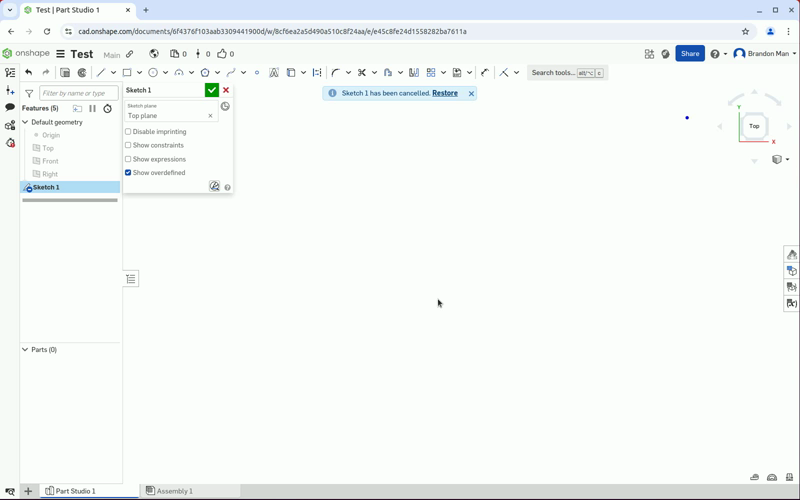
scroll(-6)
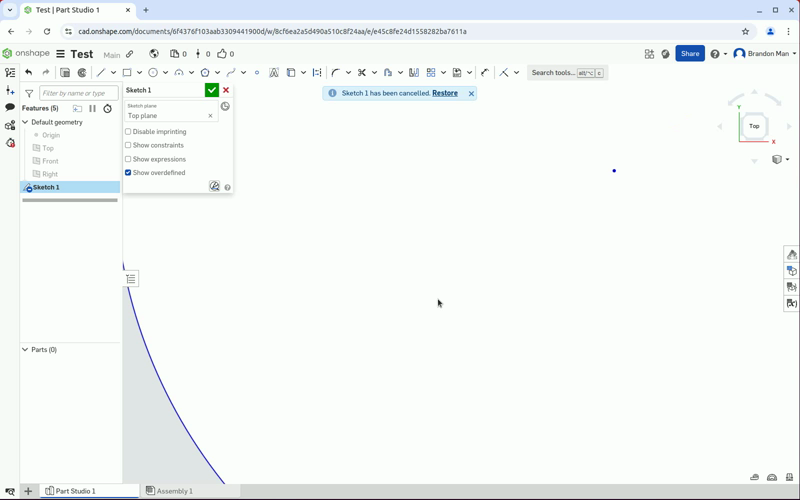
scroll(-6)
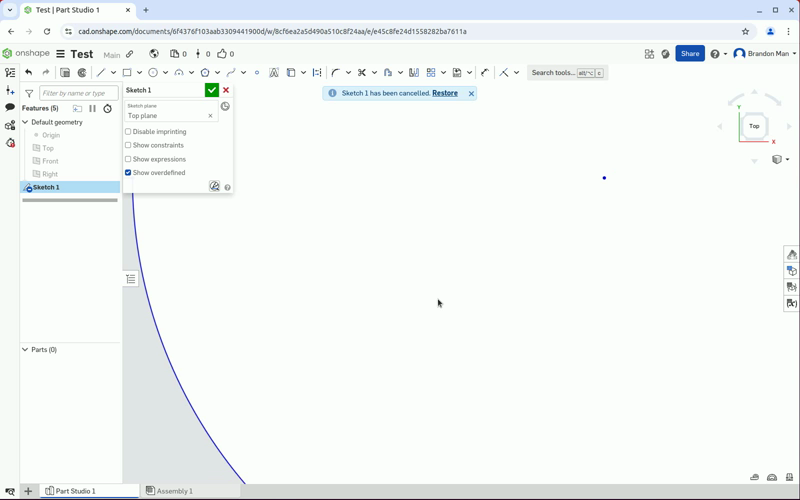
scroll(-6)
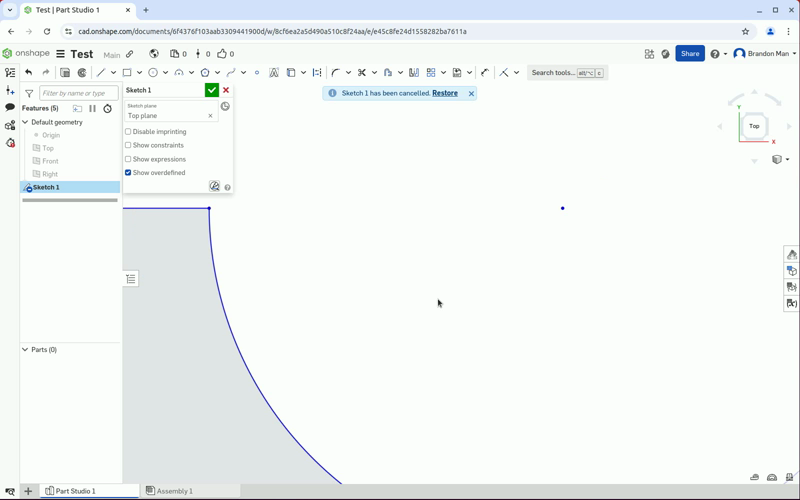
scroll(-6)
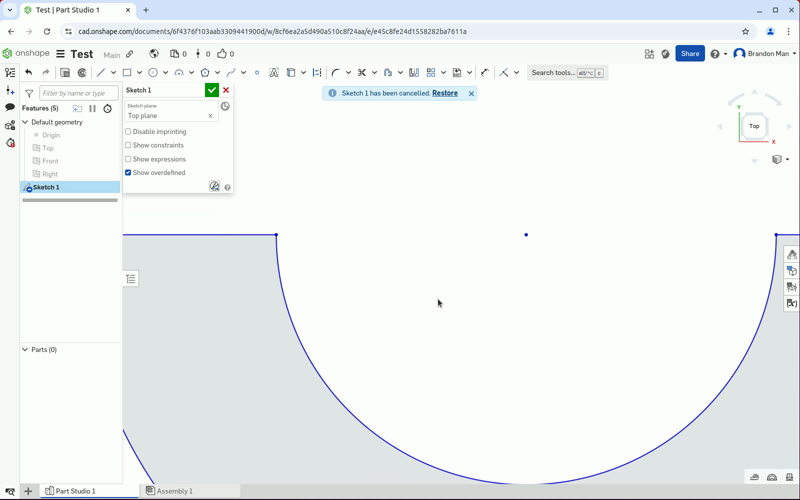
scroll(-6)
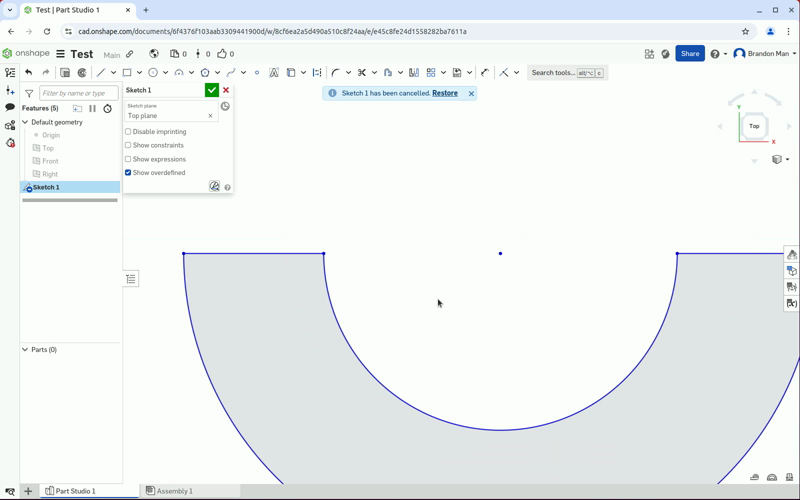
scroll(-6)
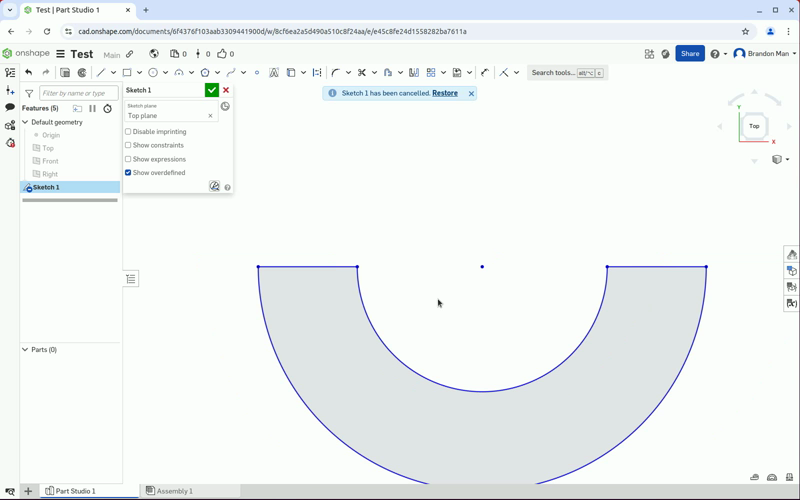
scroll(-6)
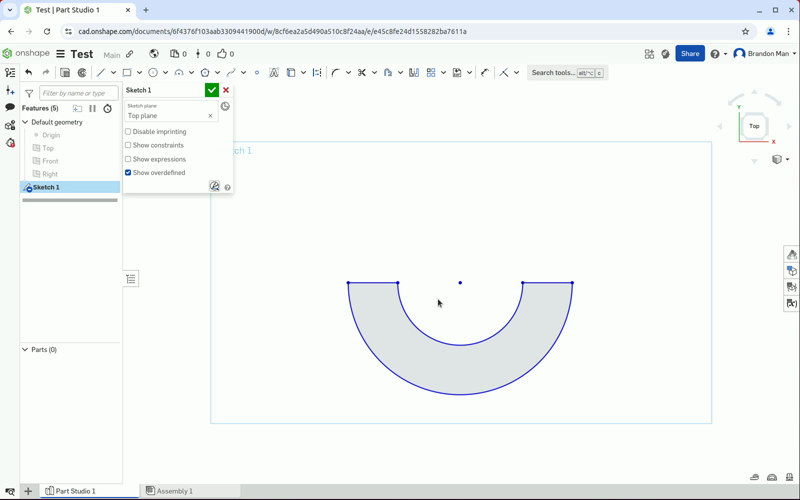
mouse_move(73, 352)
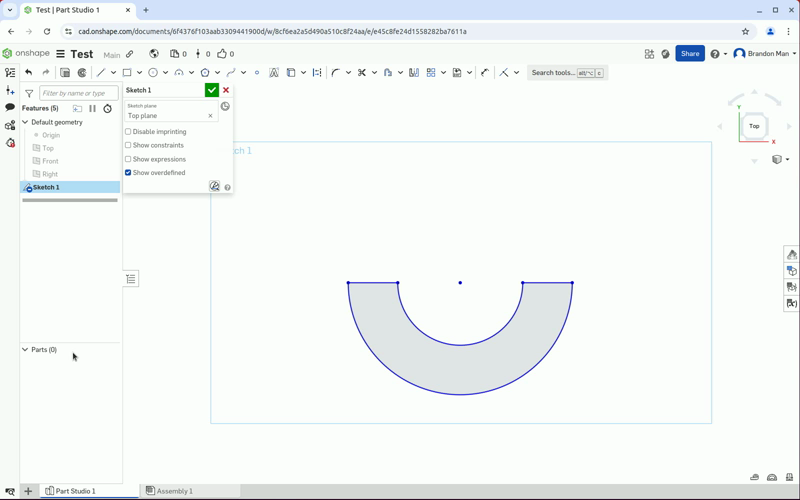
key(shift+y)
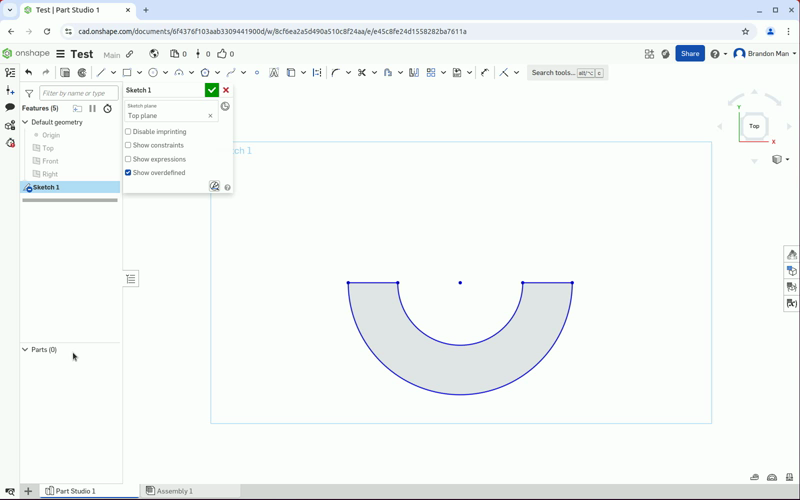
key(shift+e)
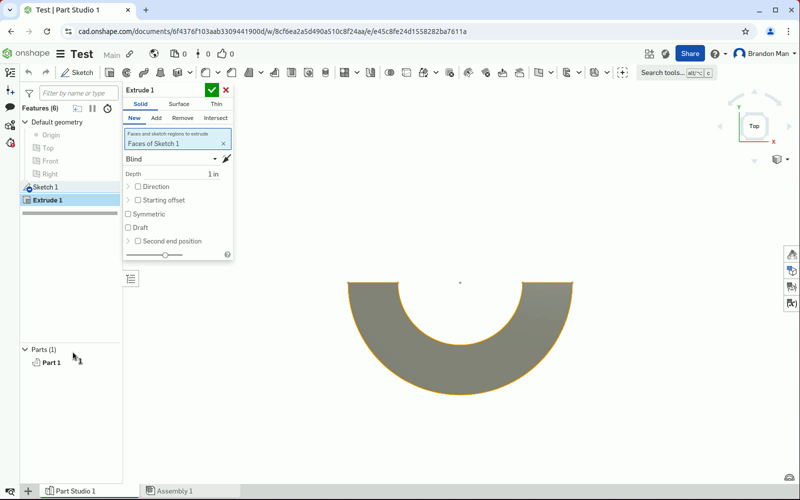
mouse_move(143, 106)
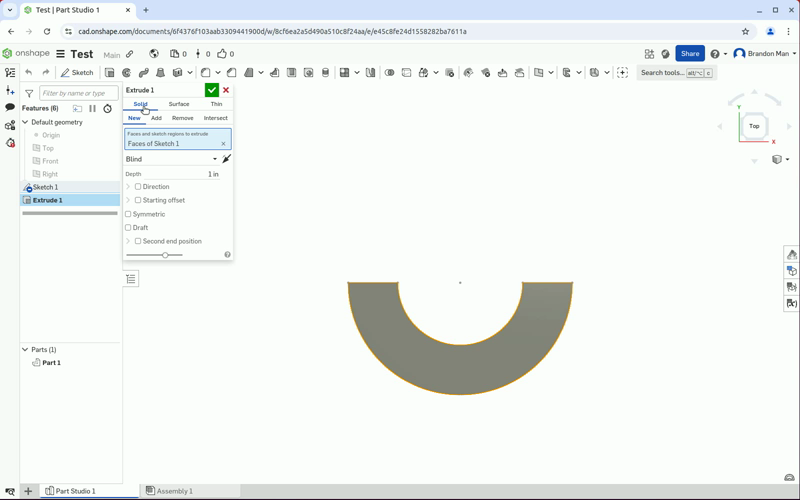
click(143, 106)
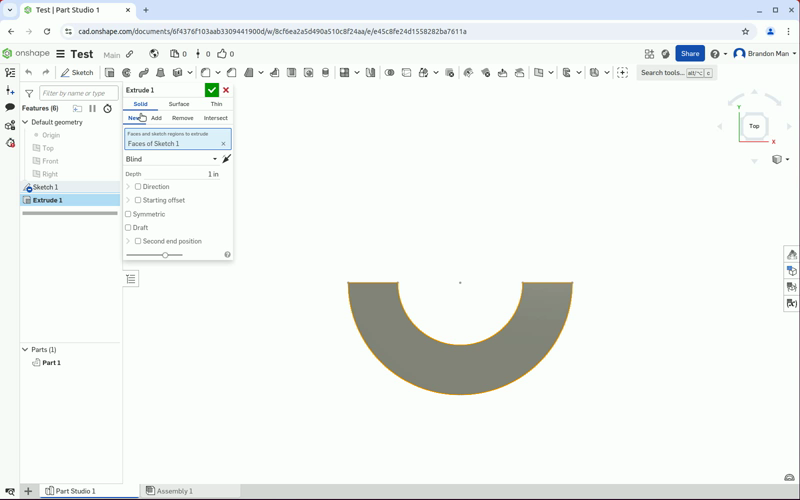
mouse_move(137, 120)
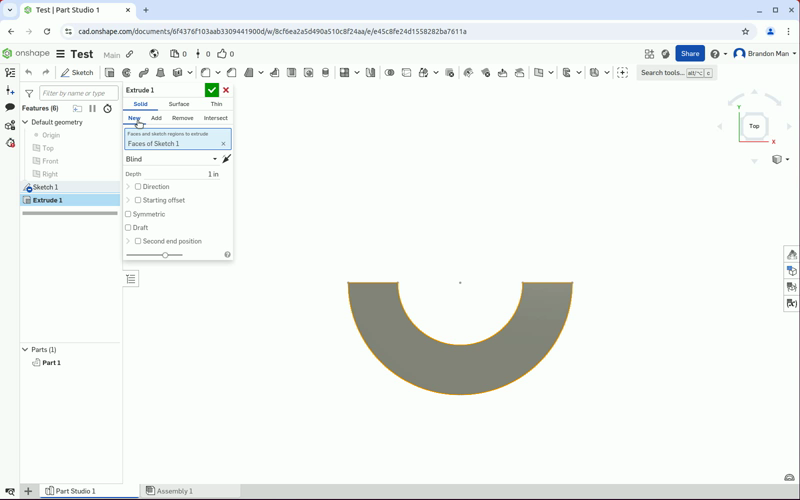
click(137, 120)
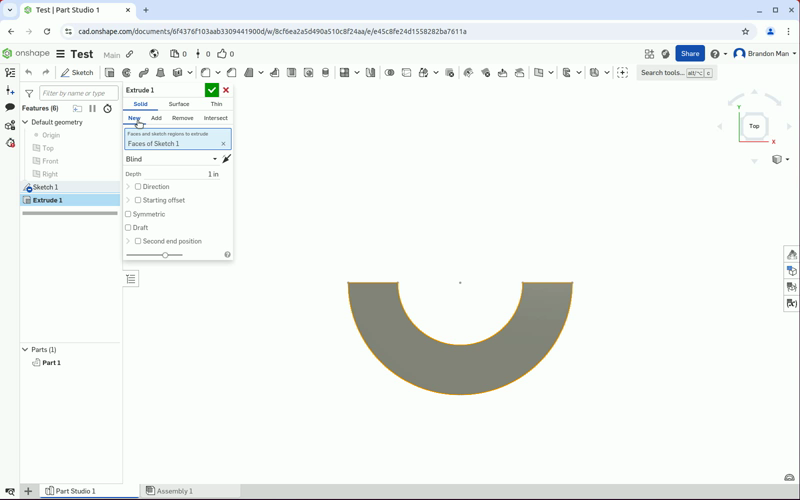
key(tab, 4)
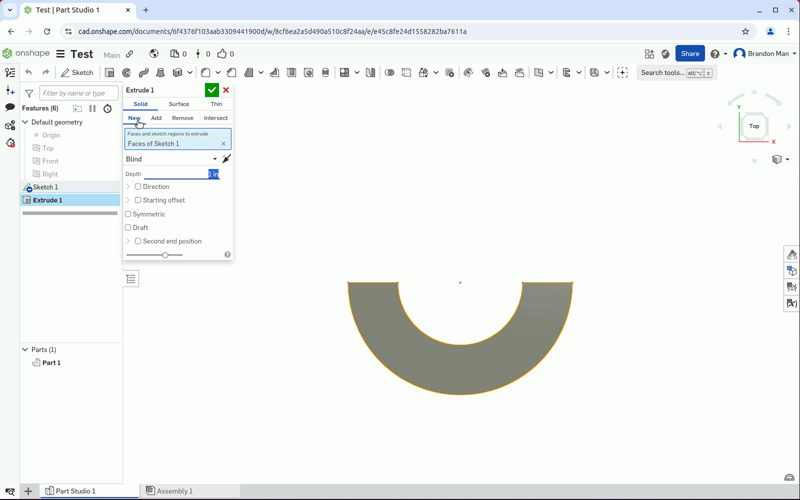
text(8.184)
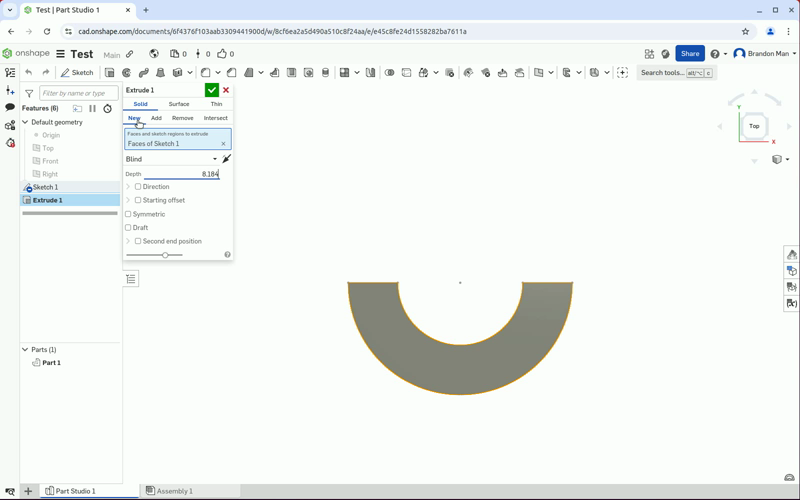
key(enter)
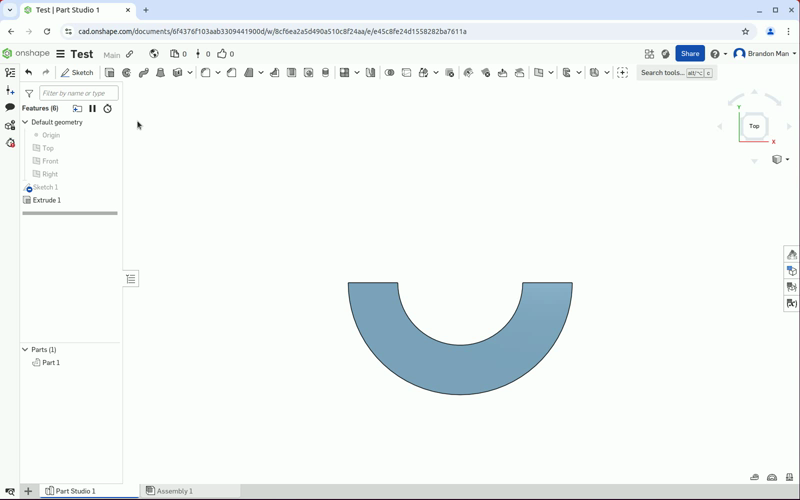
key(shift+h)
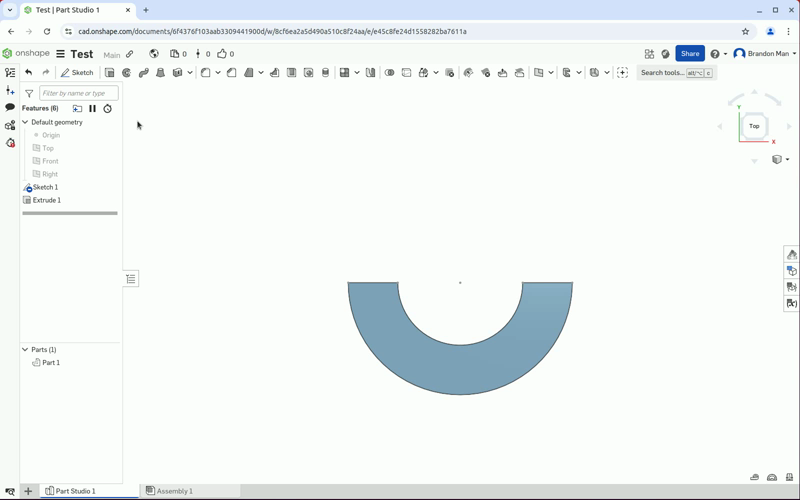
key(shift+h)
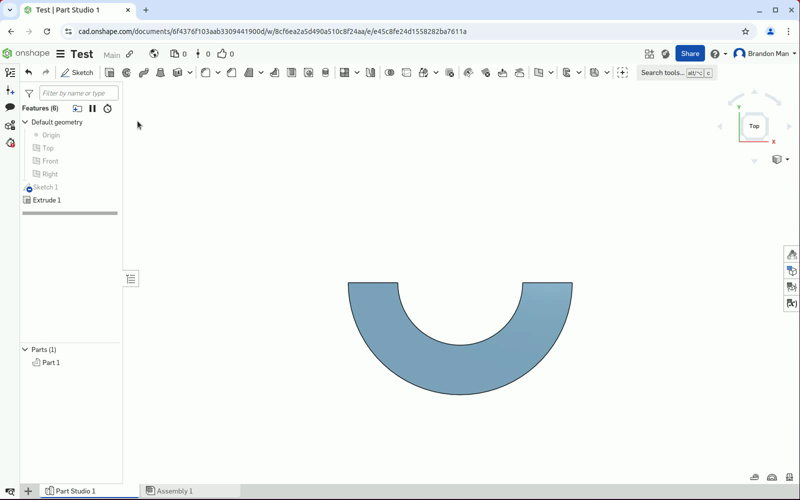
mouse_move(73, 189)
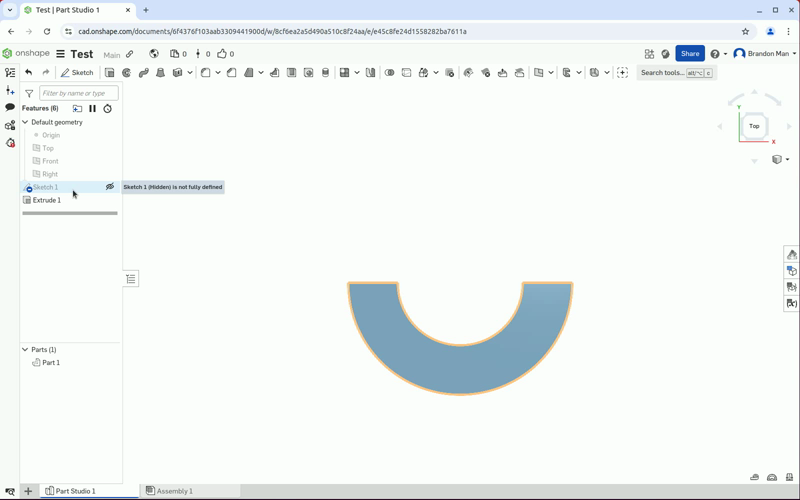
click(73, 189)
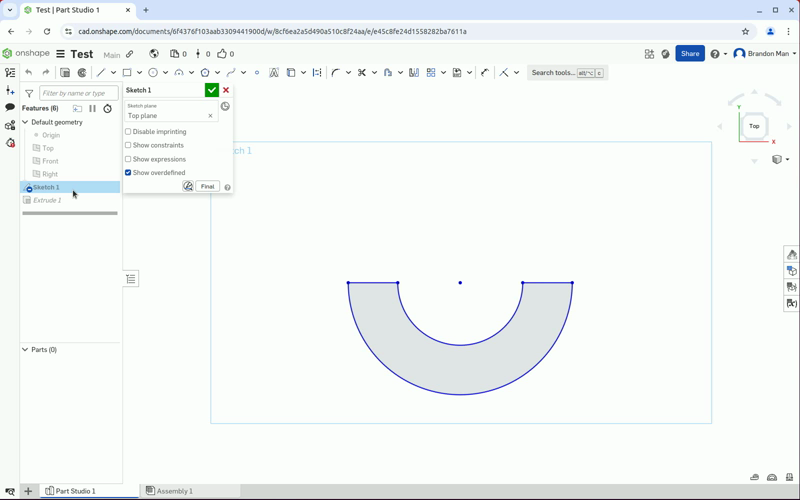
mouse_move(229, 92)
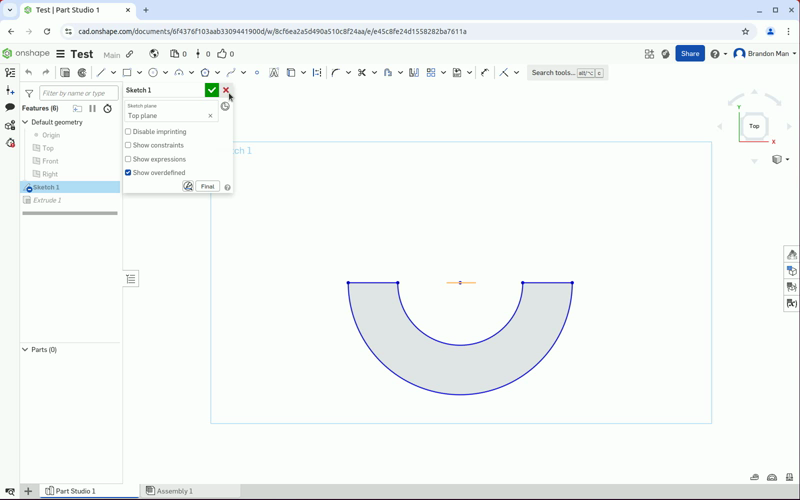
click(229, 92)
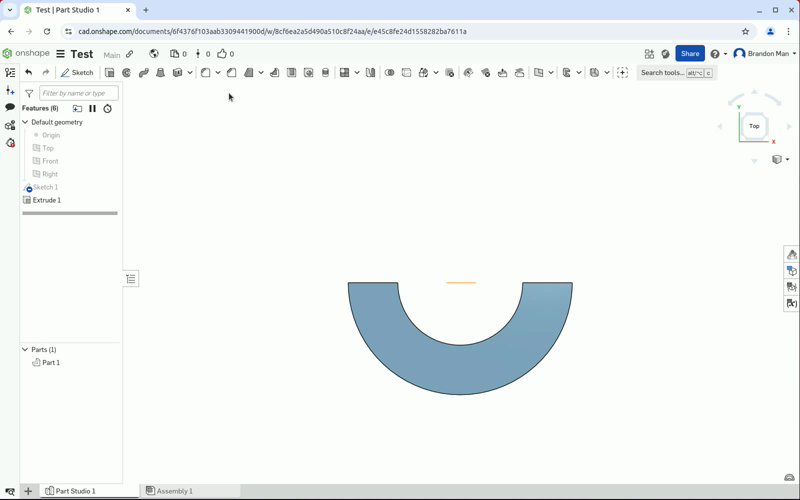
mouse_move(541, 75)
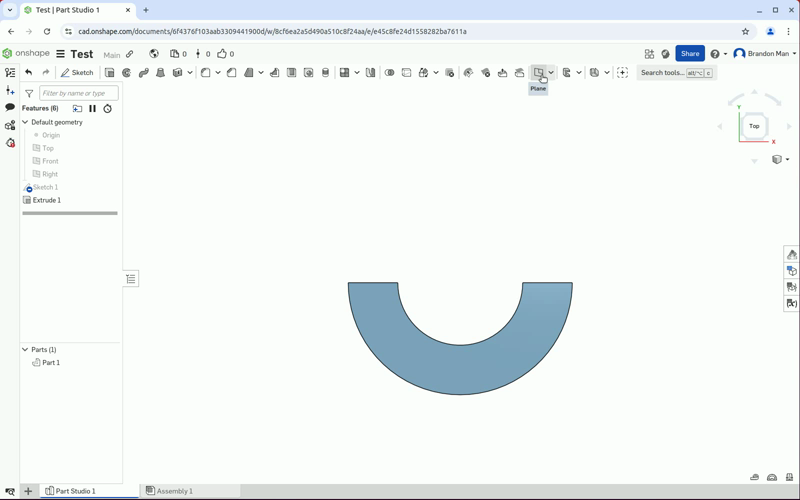
click(541, 75)
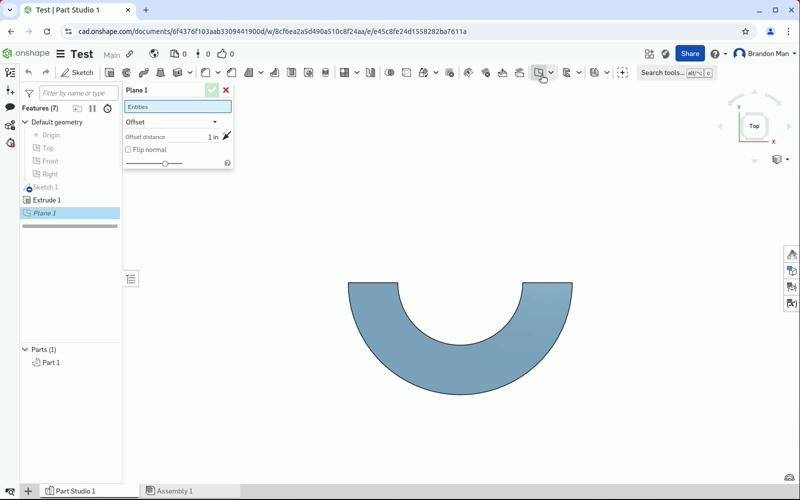
mouse_move(73, 150)
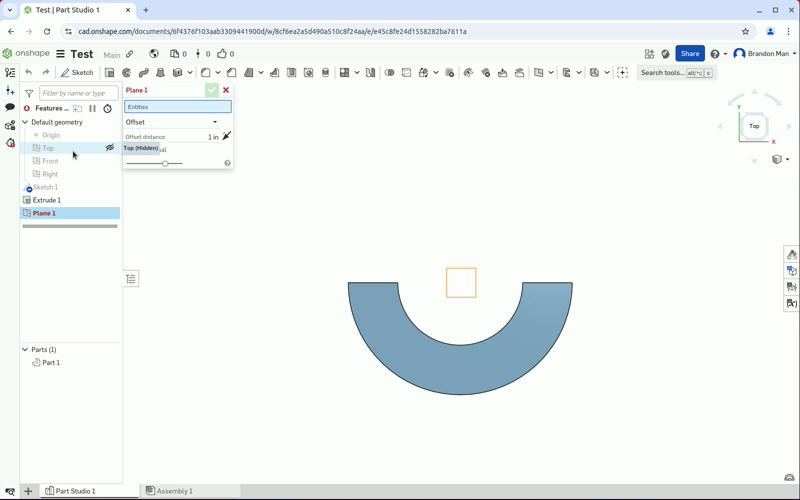
click(73, 150)
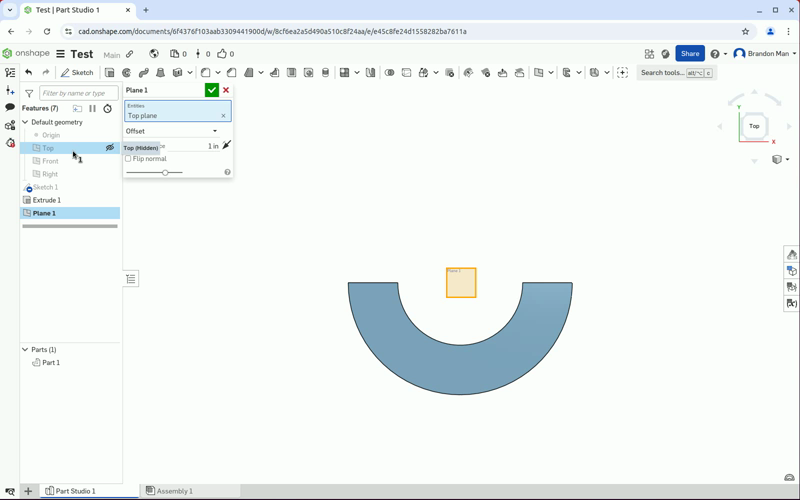
key(tab, 2)
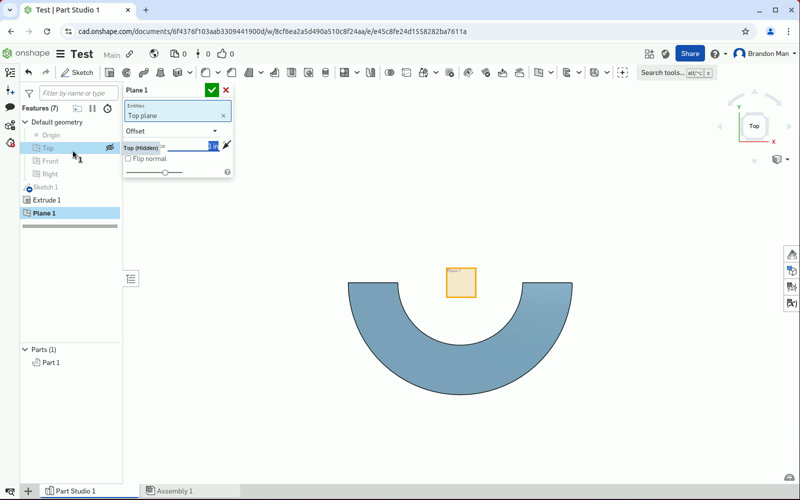
text(8.196)
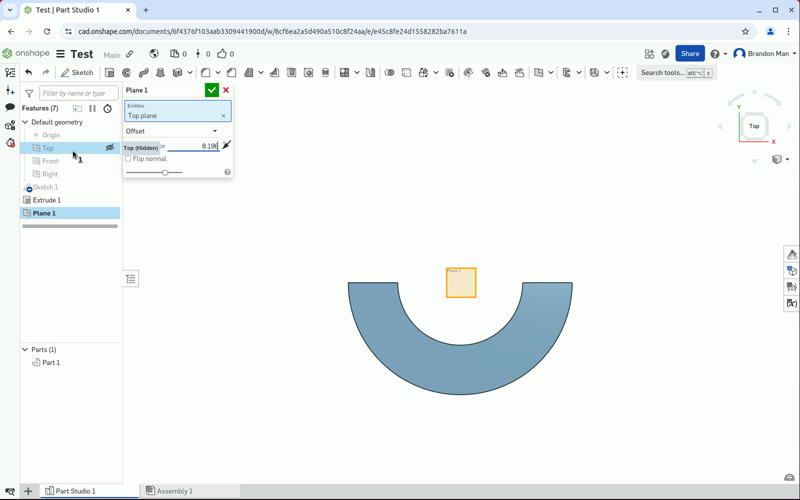
key(enter, 2)
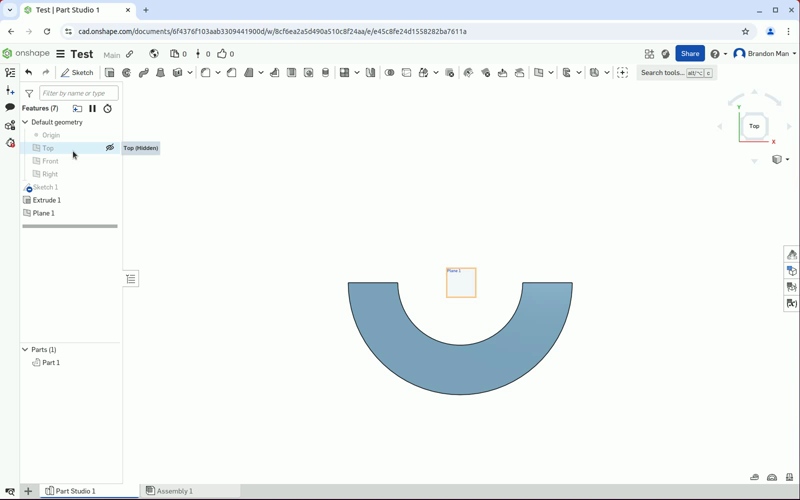
key(shift+s)
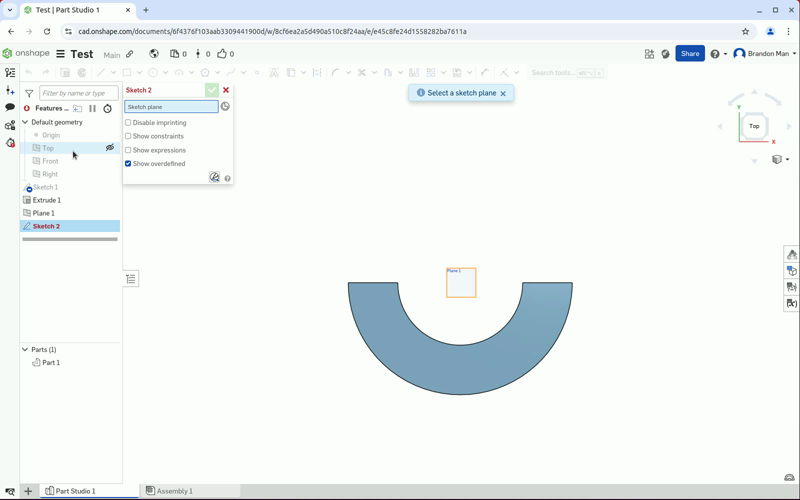
mouse_move(73, 215)
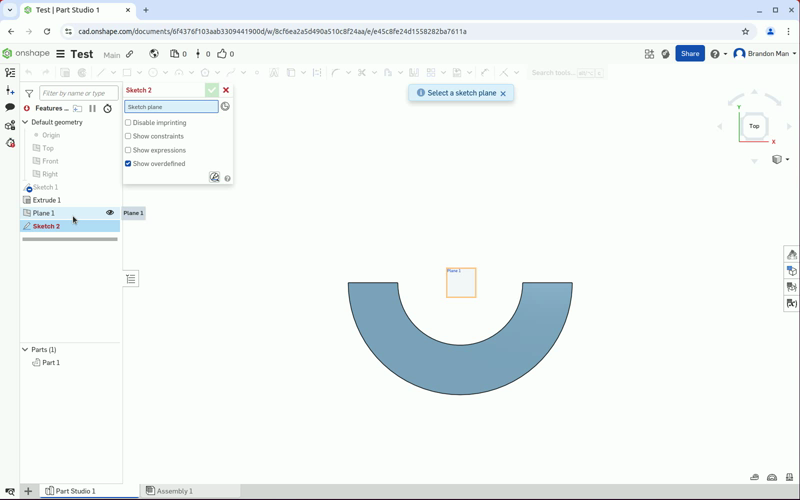
click(73, 215)
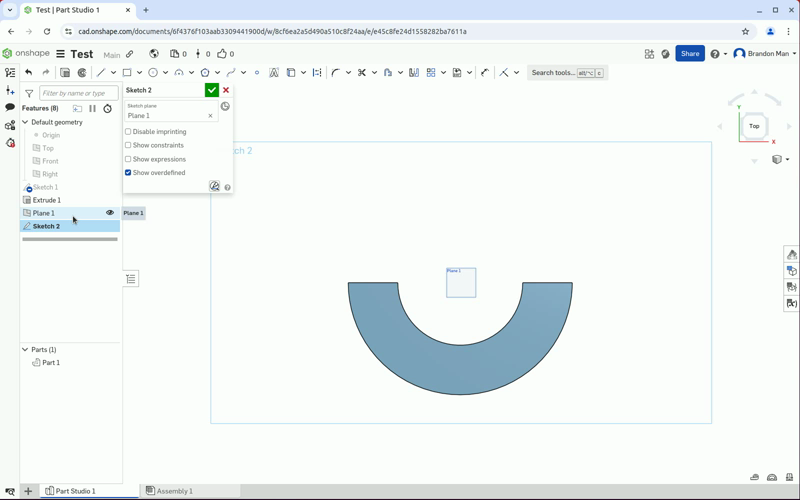
mouse_move(73, 352)
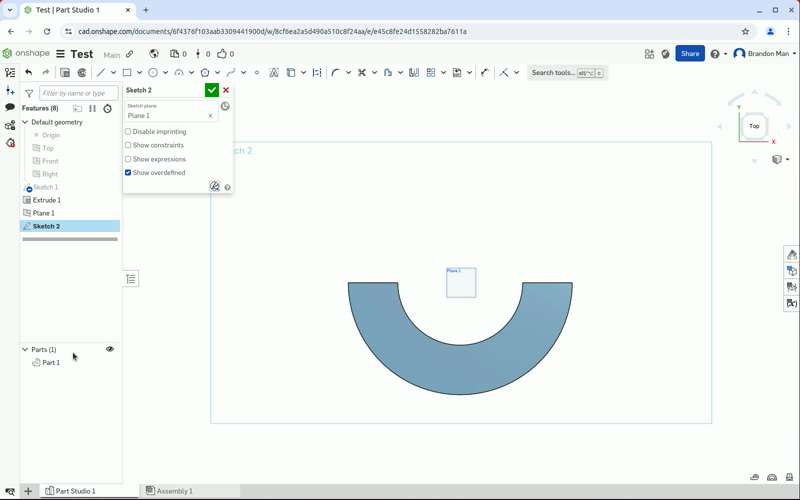
key(y)
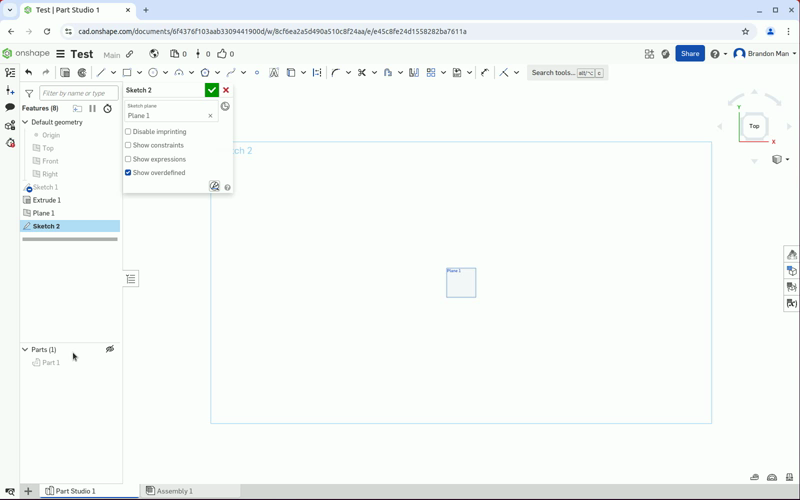
key(a)
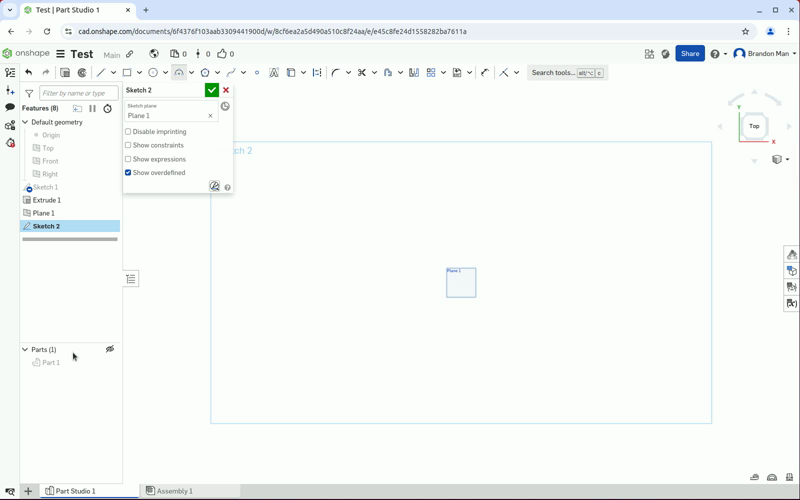
key_down(shift)
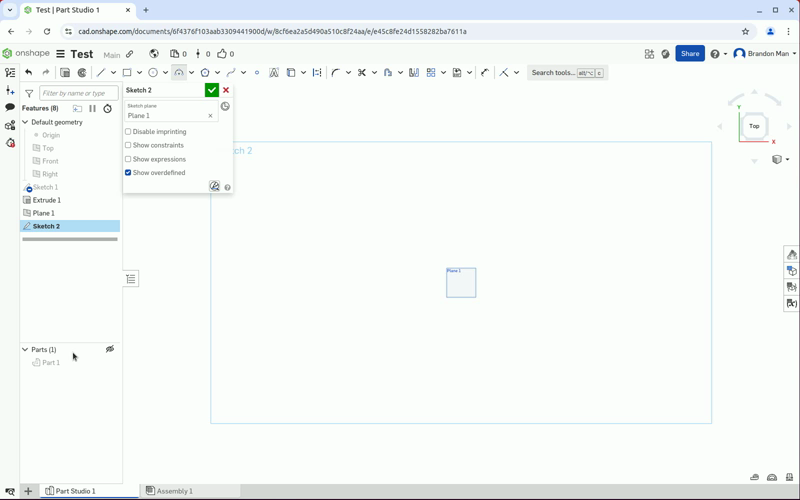
mouse_move(348, 282)
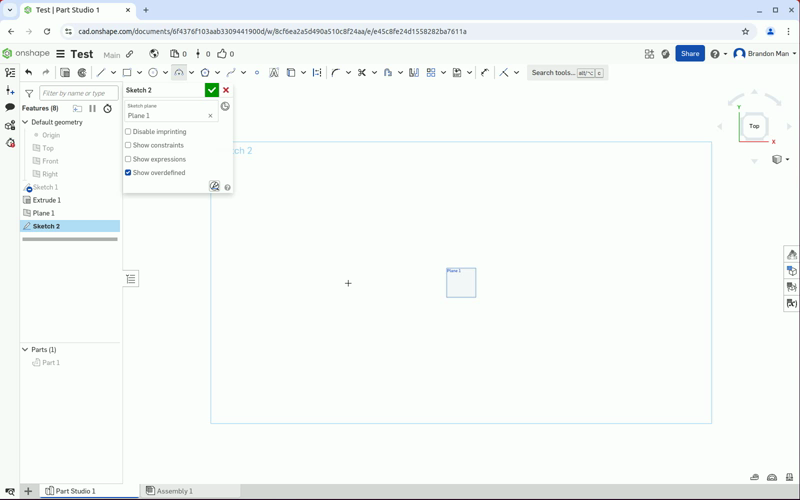
click(348, 282)
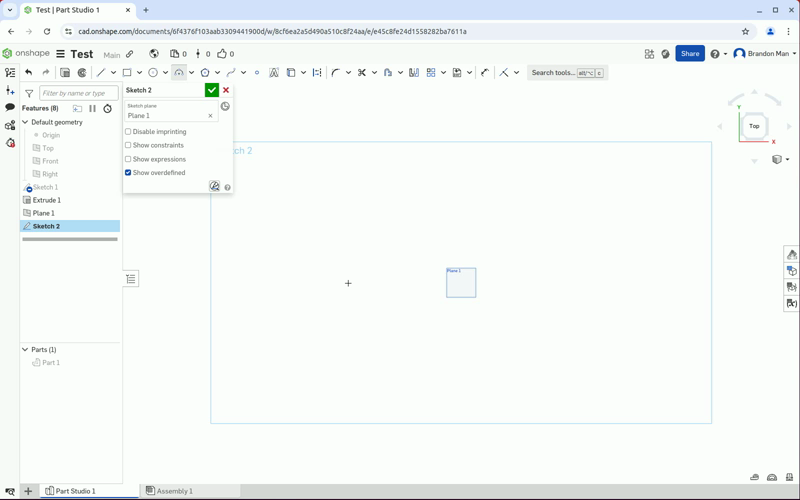
key_up(shift)
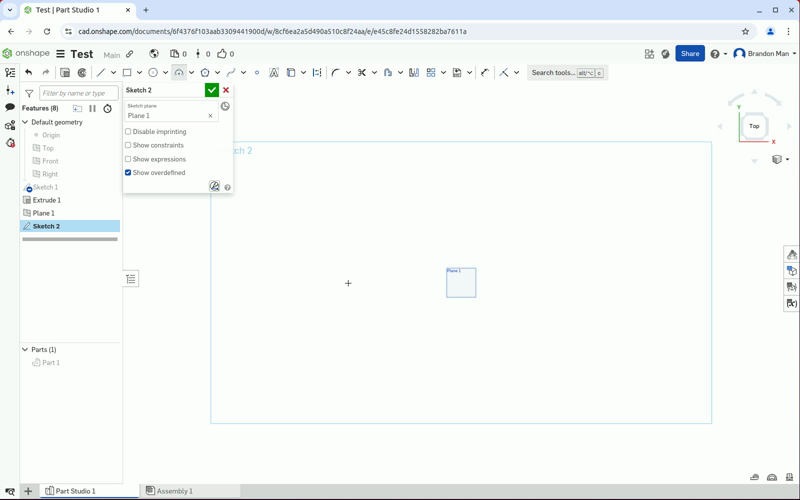
key_down(shift)
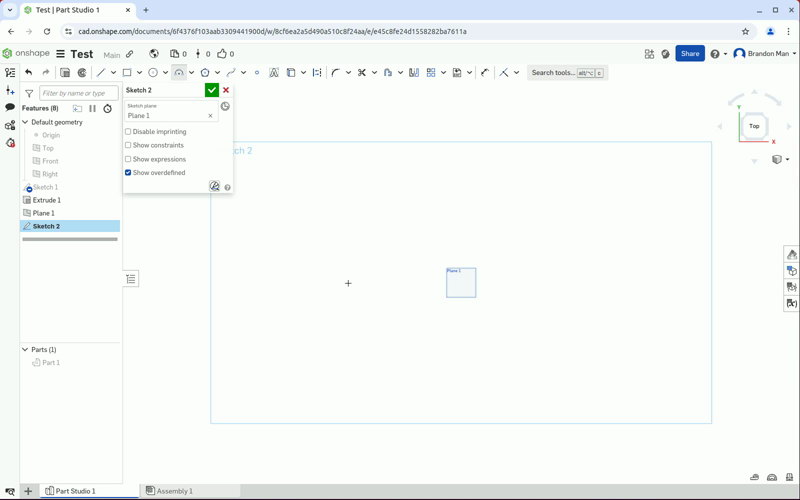
mouse_move(572, 282)
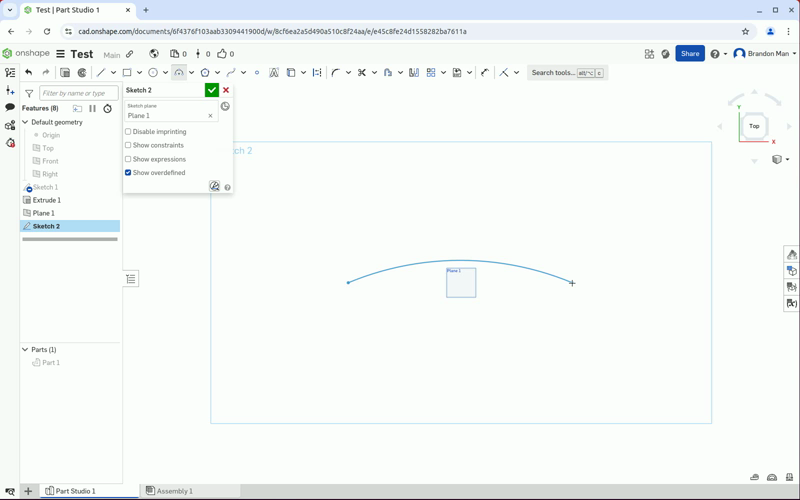
click(572, 282)
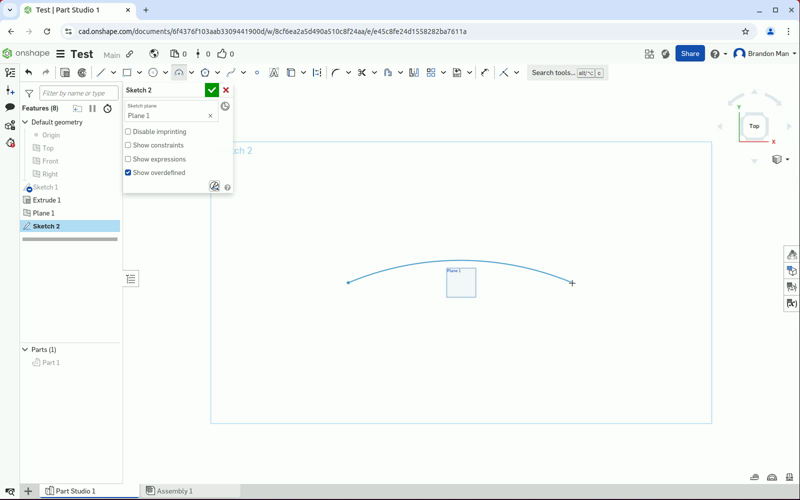
mouse_move(460, 394)
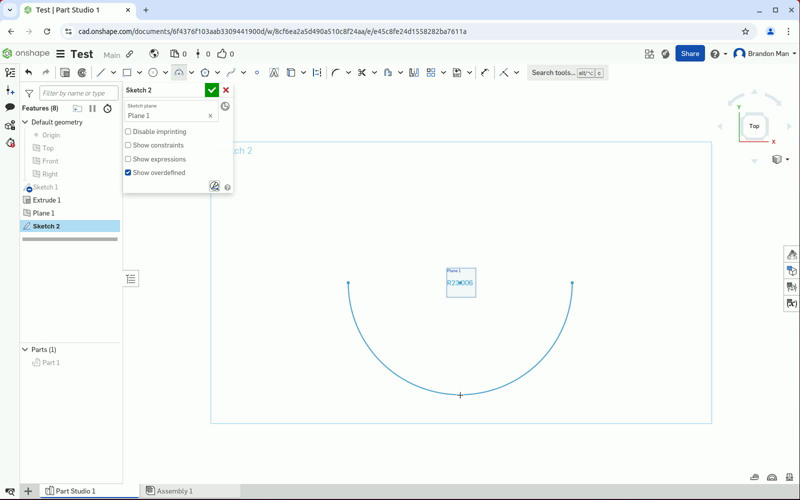
click(460, 394)
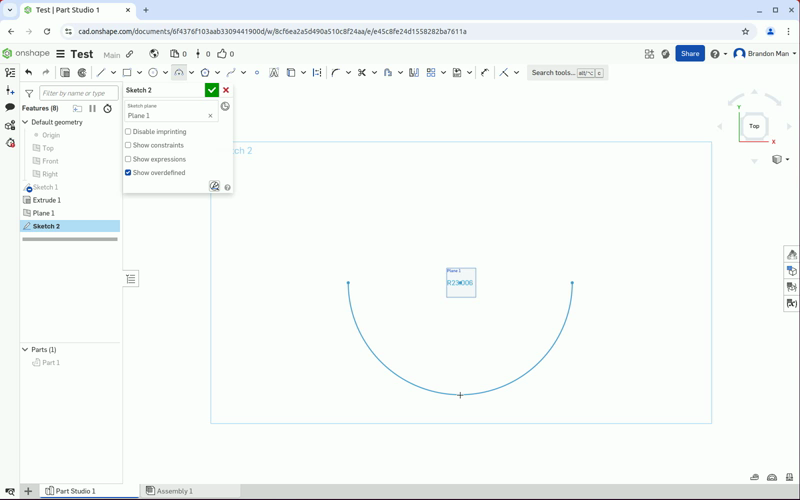
key_up(shift)
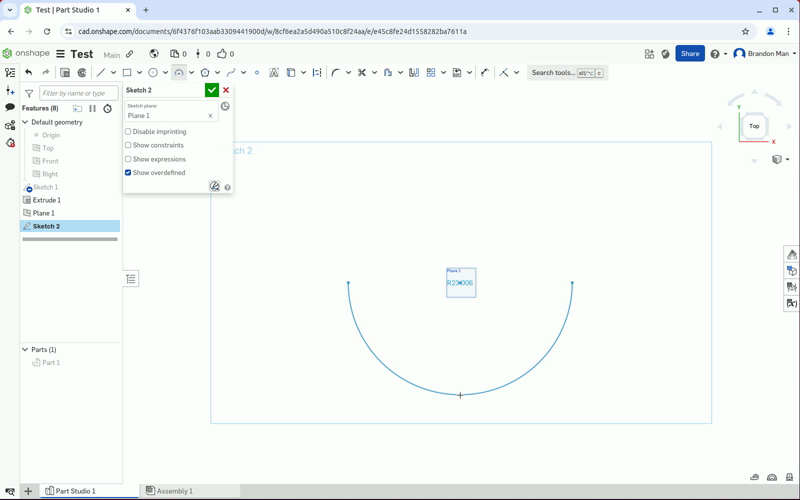
key(esc)
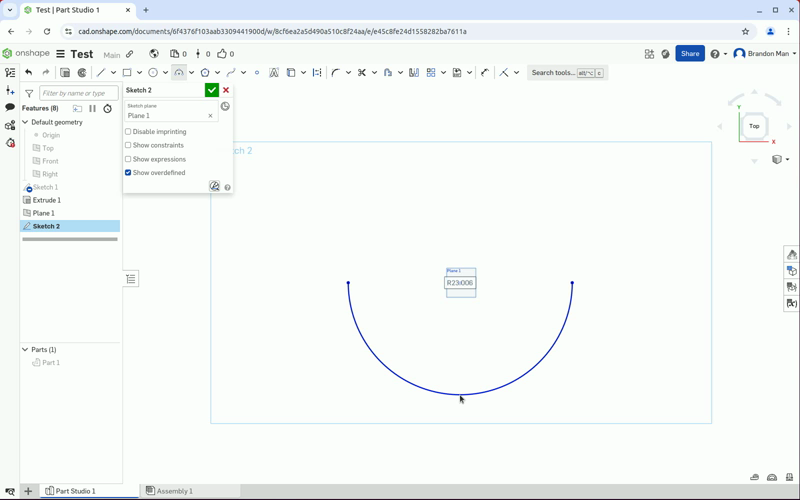
key(l)
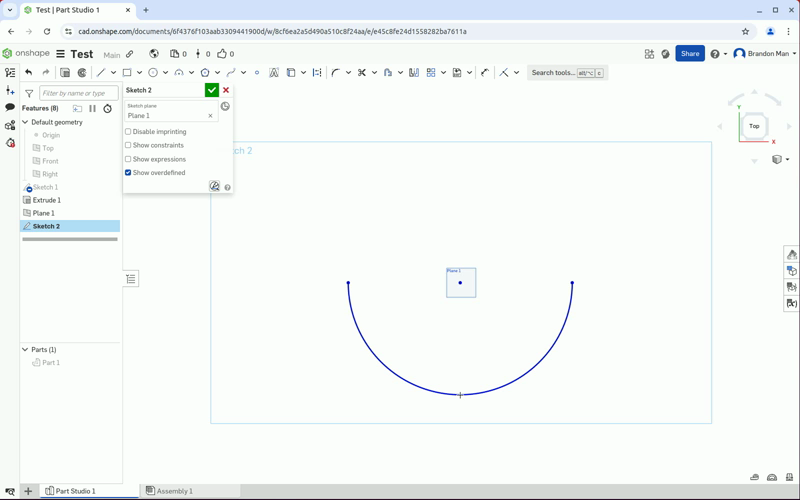
mouse_move(572, 282)
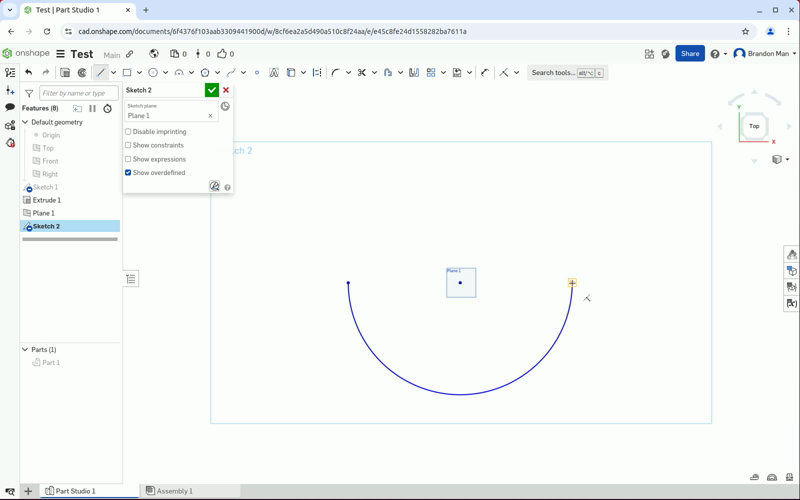
click(572, 282)
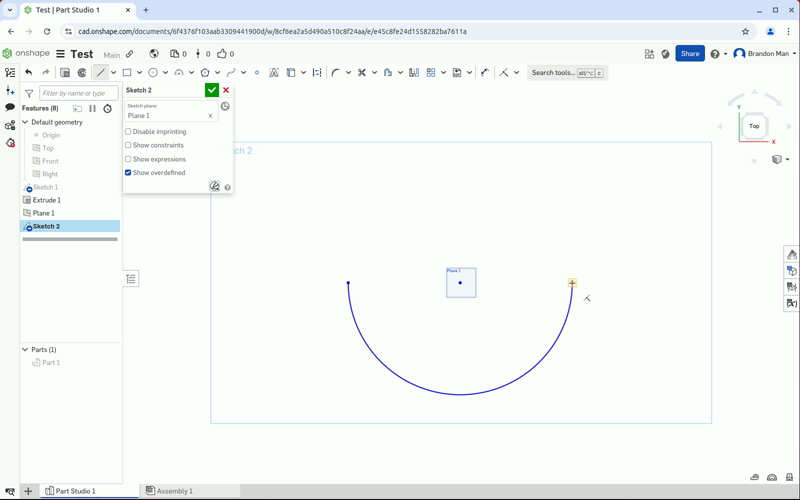
key_down(shift)
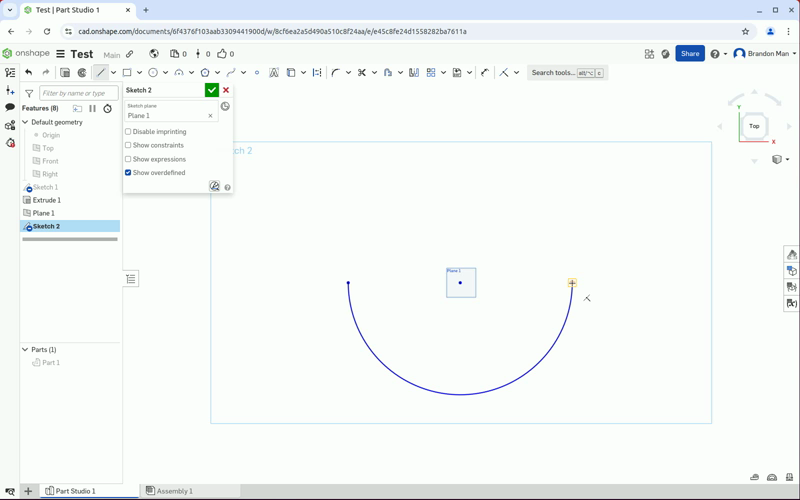
mouse_move(589, 282)
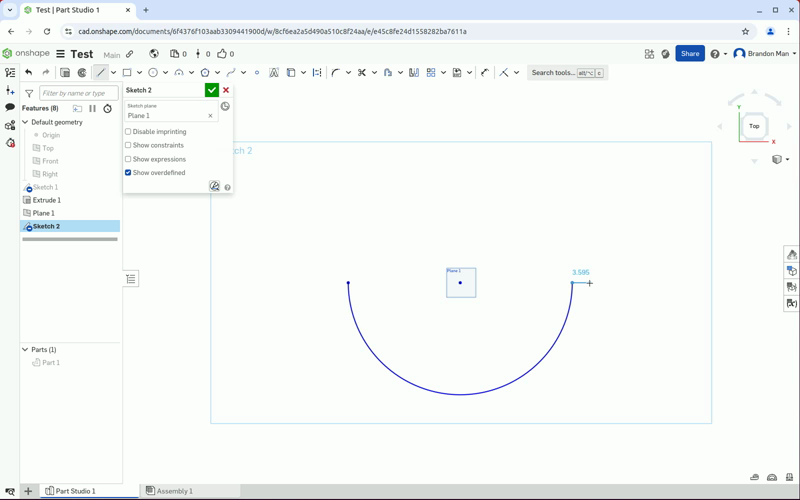
mouse_move(541, 282)
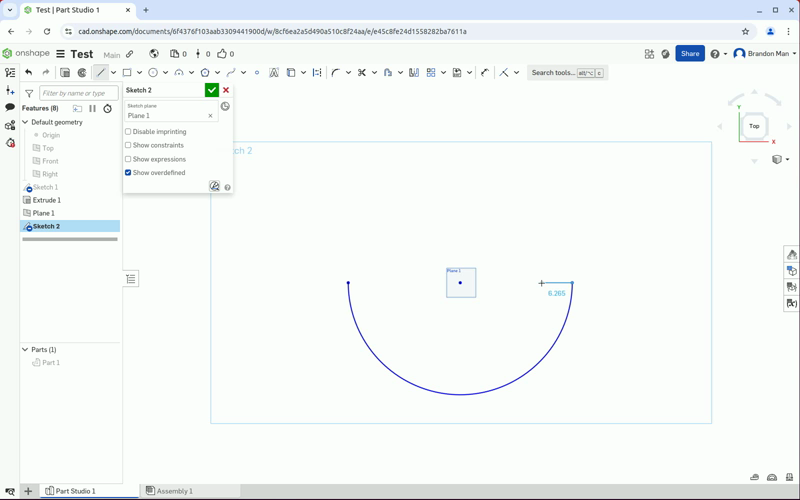
click(541, 282)
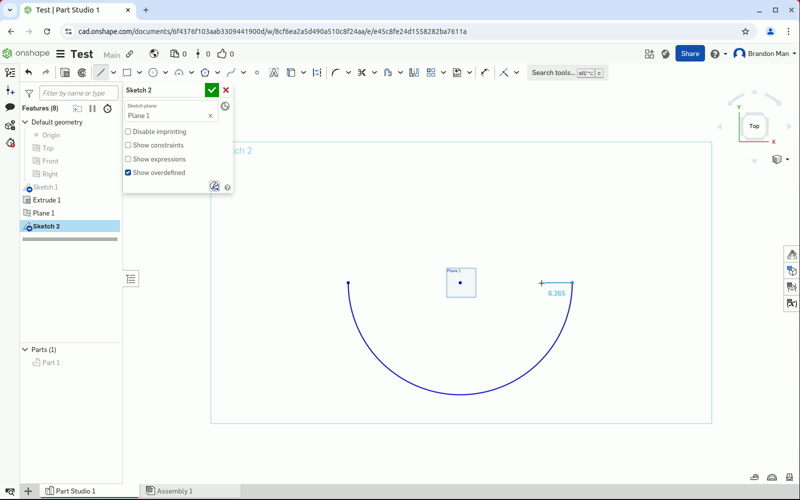
key_up(shift)
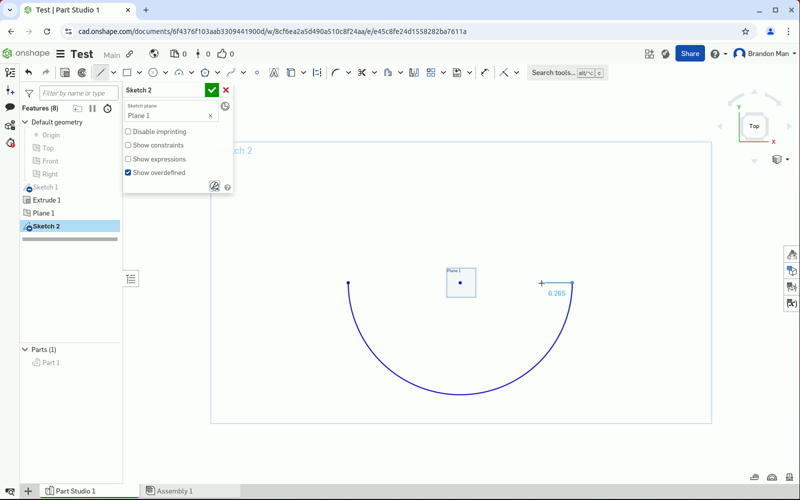
key(esc)
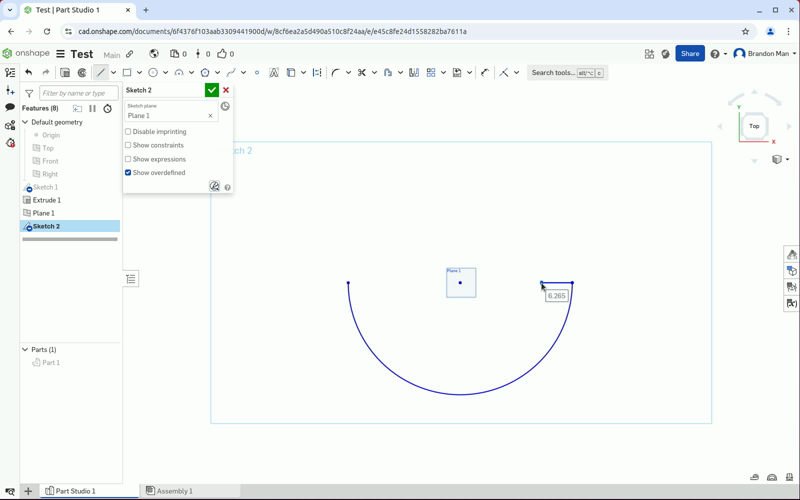
key(a)
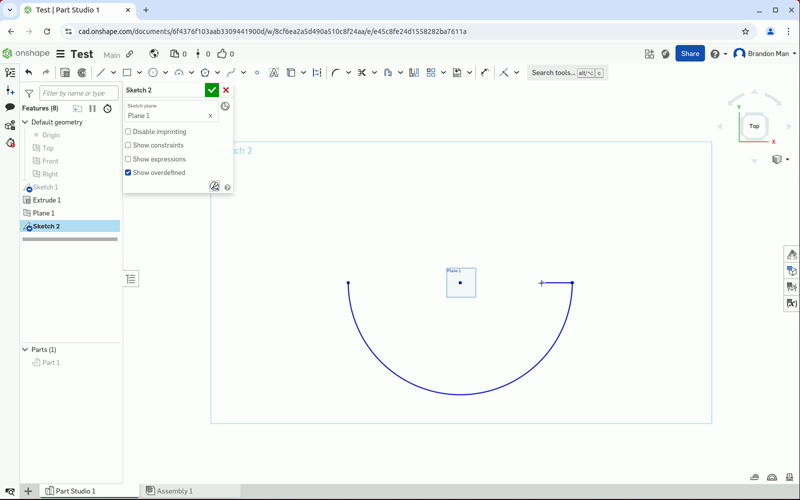
mouse_move(541, 282)
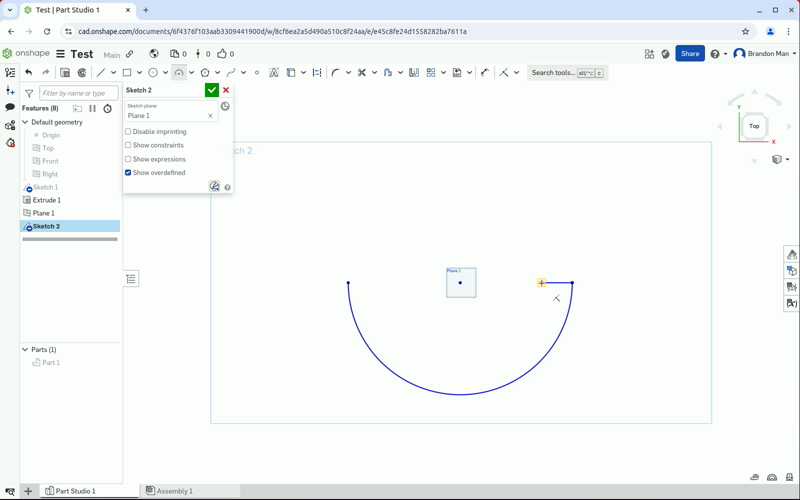
click(541, 282)
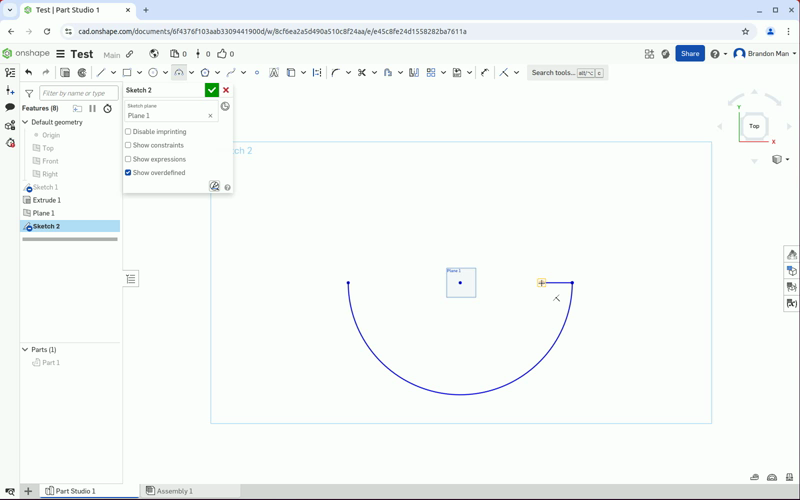
key_down(shift)
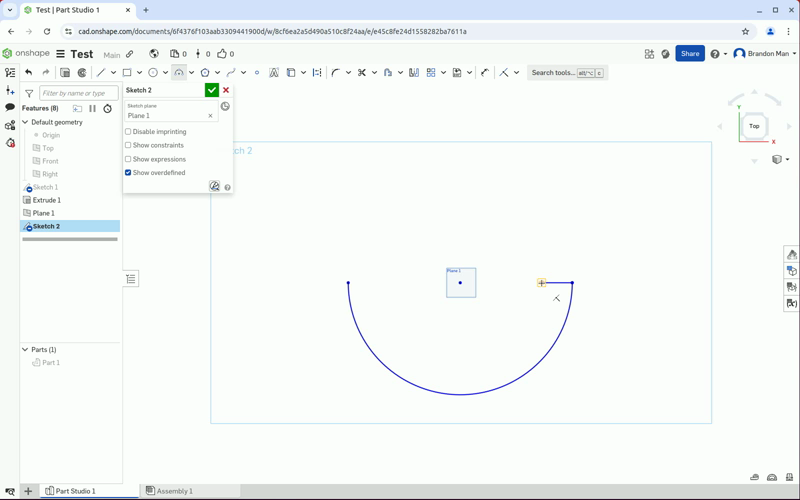
mouse_move(378, 282)
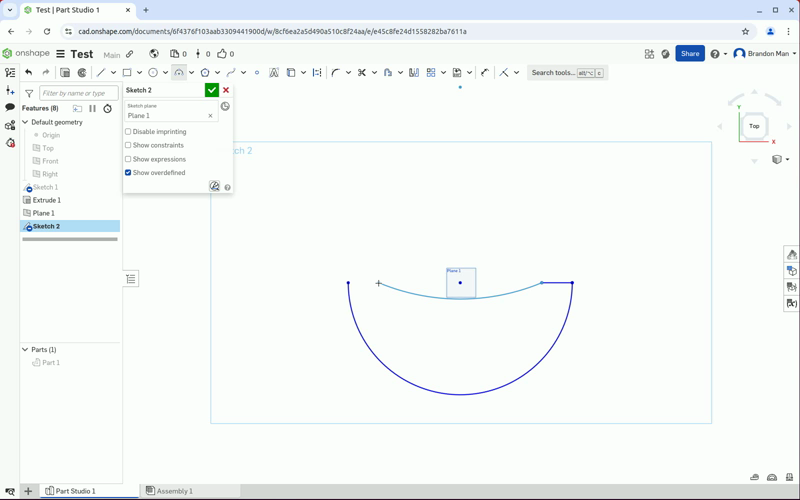
click(378, 282)
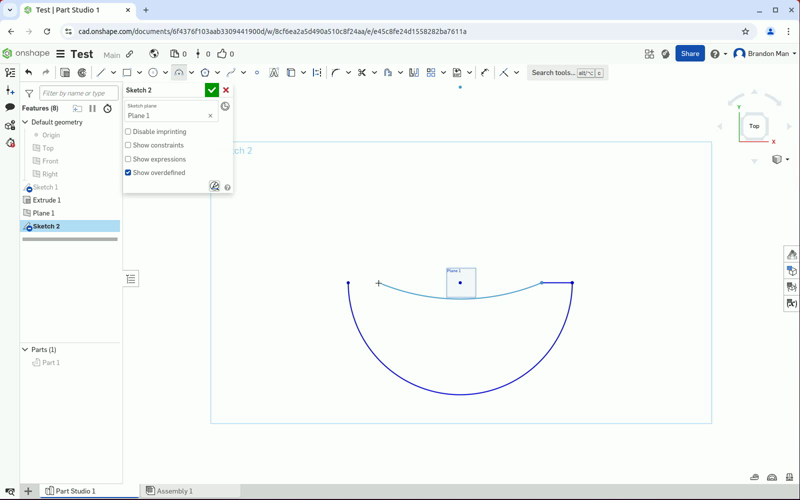
mouse_move(460, 364)
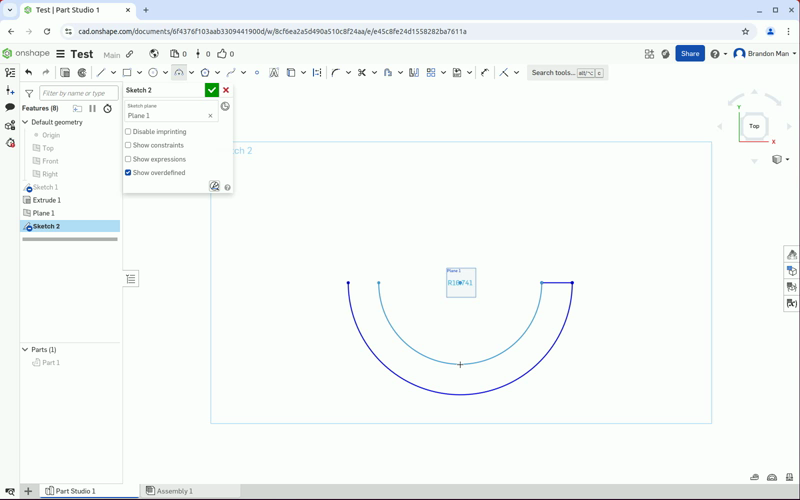
click(460, 364)
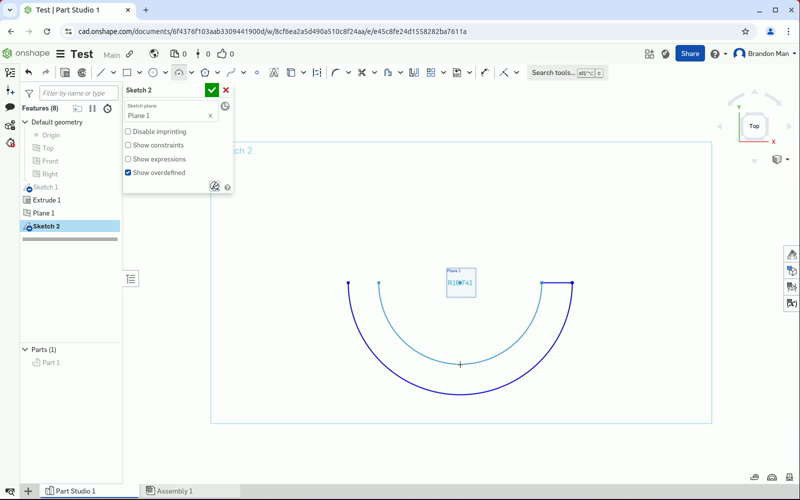
key_up(shift)
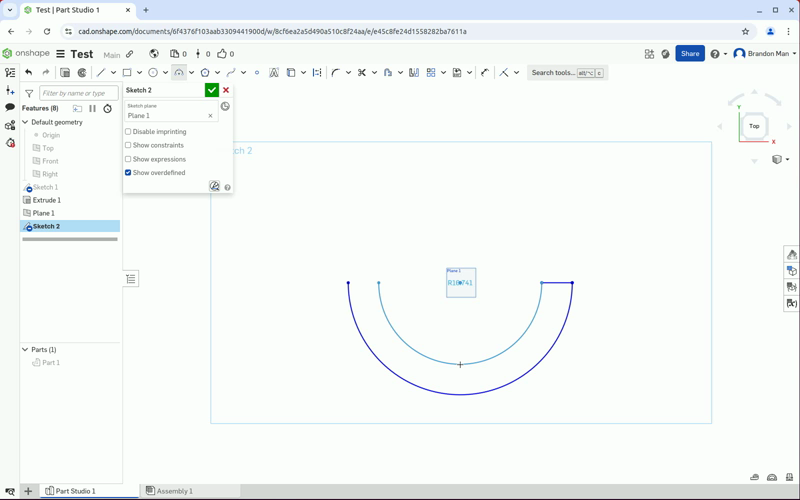
key(esc)
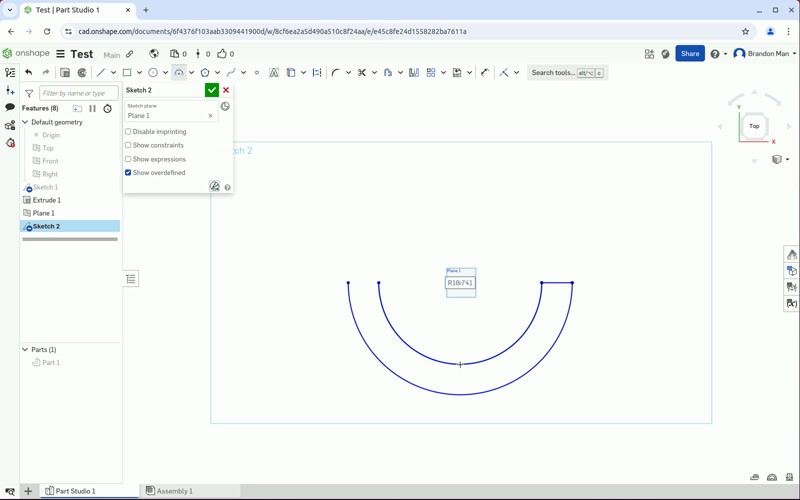
key(l)
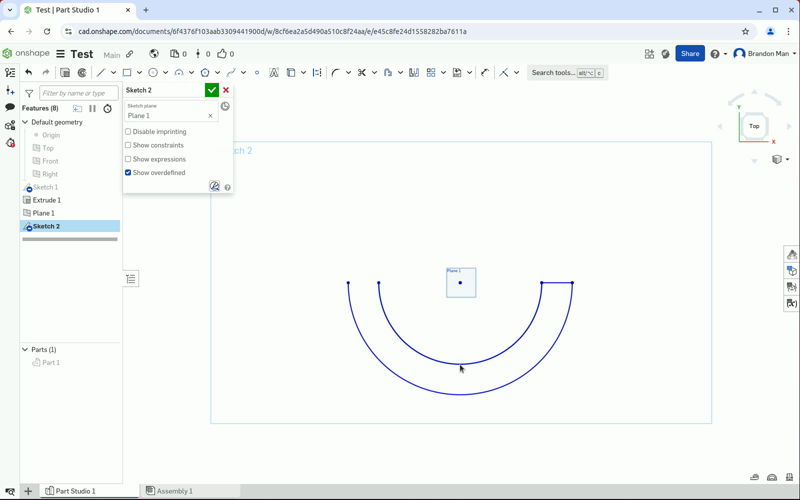
mouse_move(378, 282)
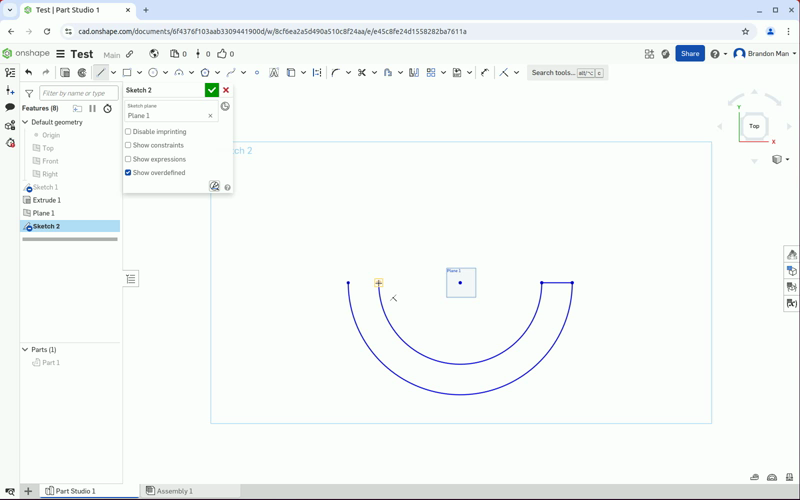
click(378, 282)
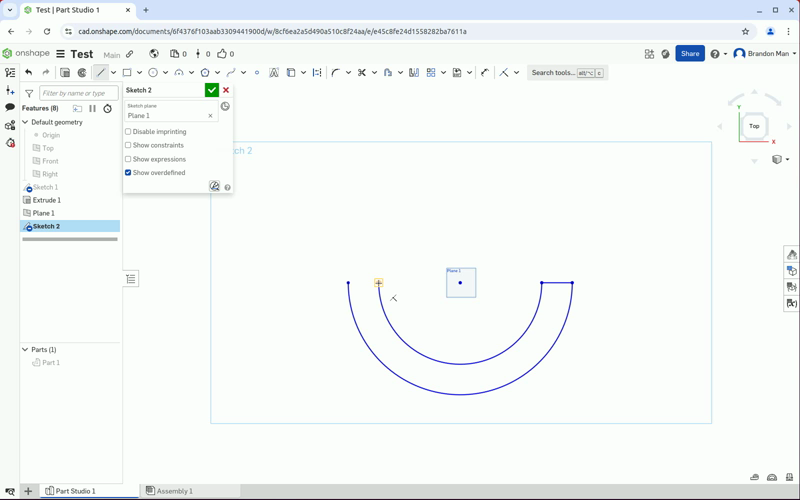
mouse_move(408, 282)
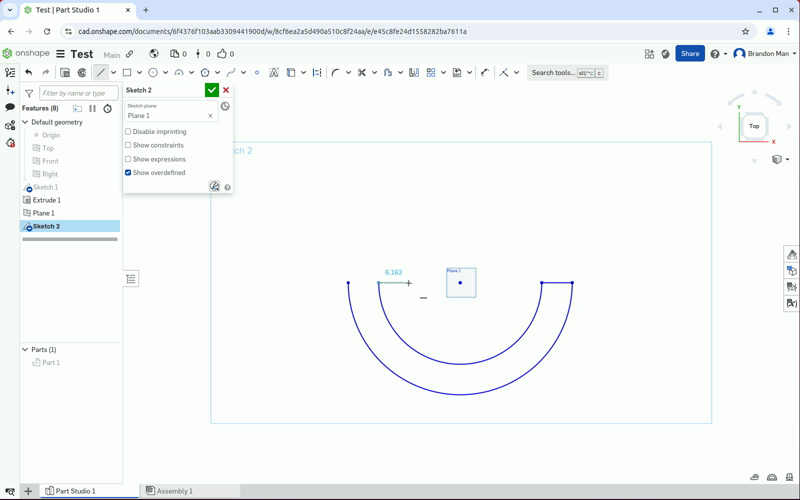
key_down(shift)
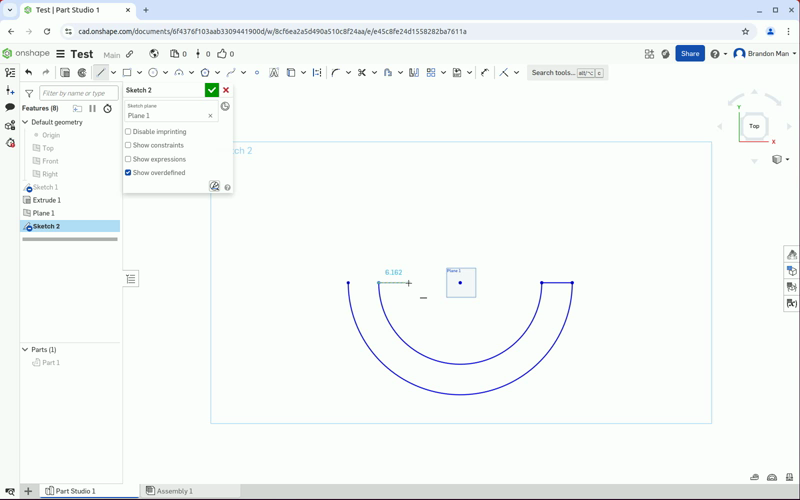
mouse_move(348, 282)
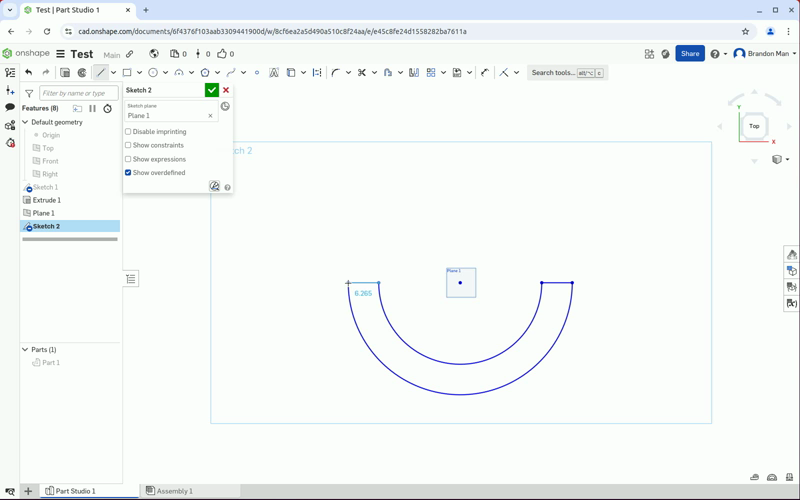
key_up(shift)
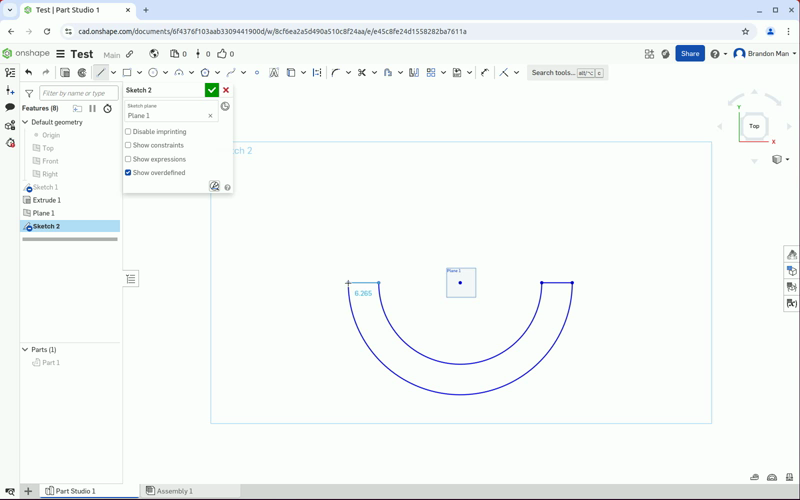
click(348, 282)
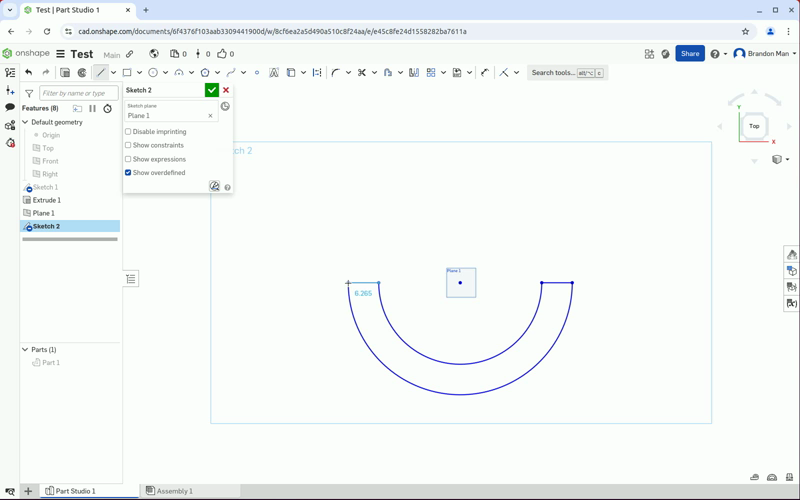
key(esc)
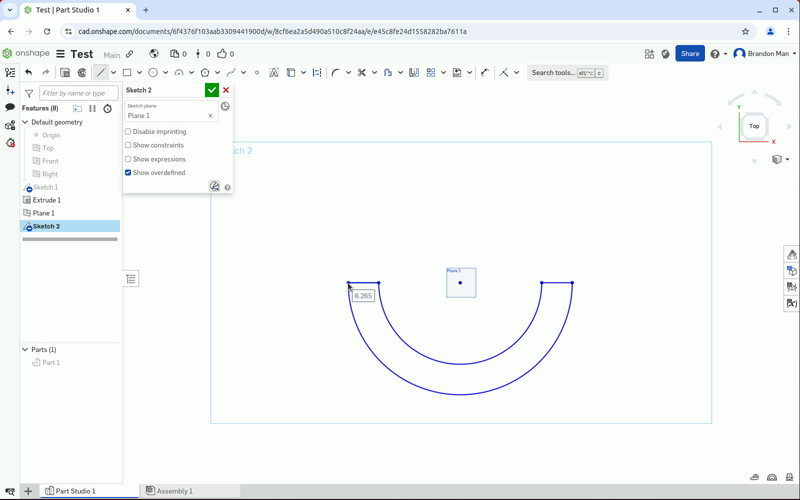
mouse_move(556, 307)
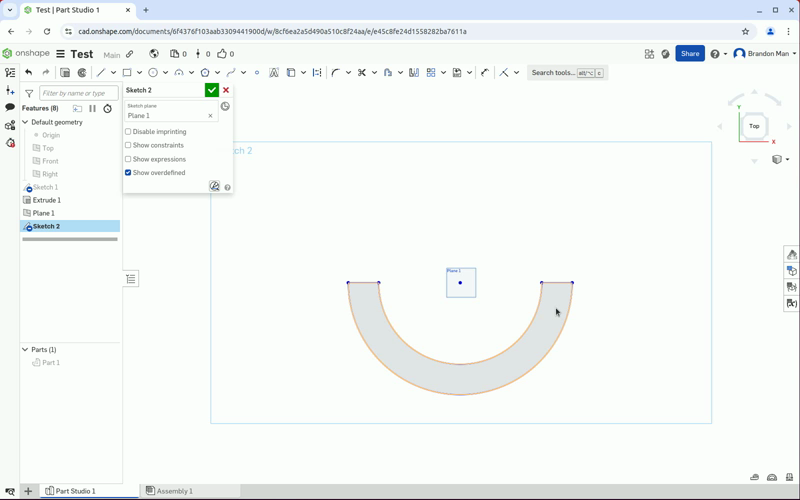
click(556, 307)
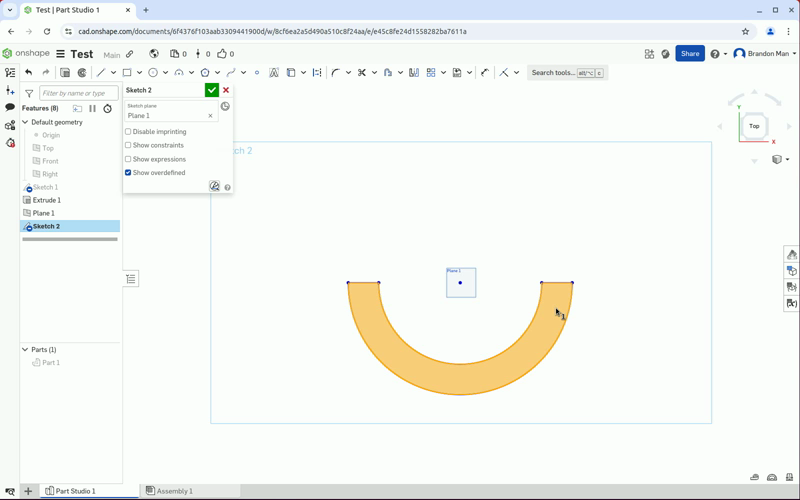
mouse_move(73, 352)
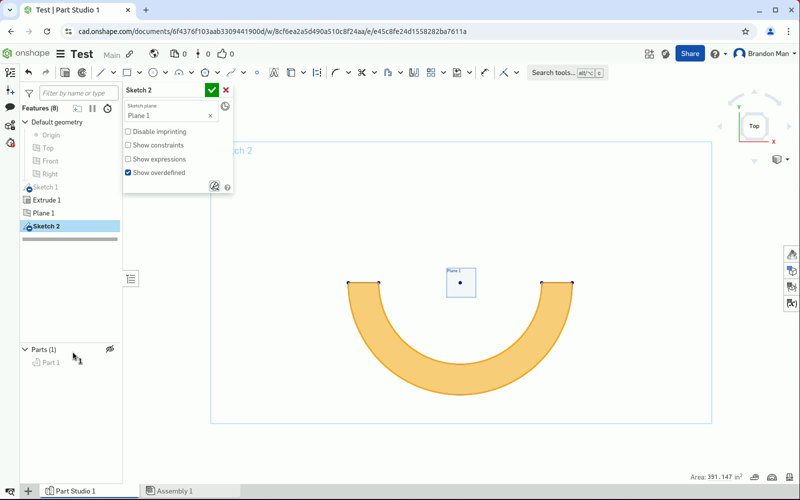
key(shift+y)
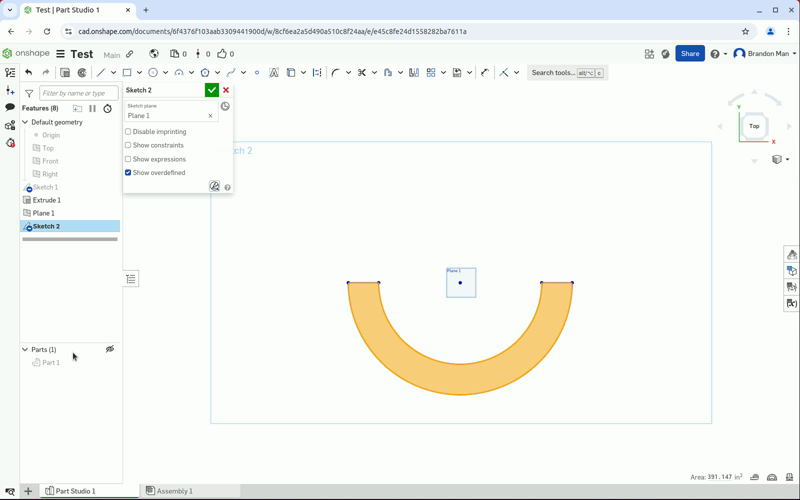
key(shift+e)
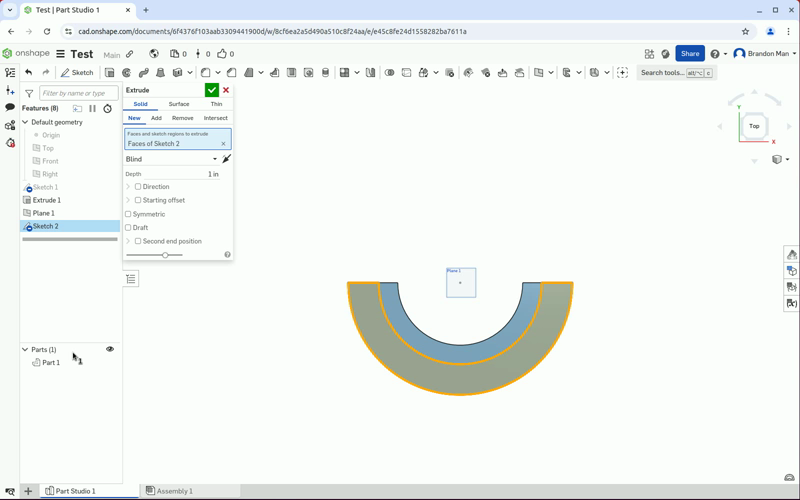
mouse_move(143, 106)
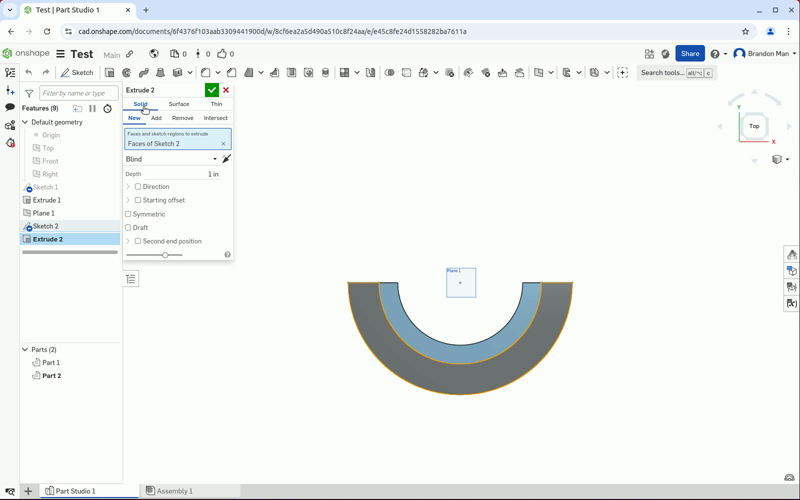
click(143, 106)
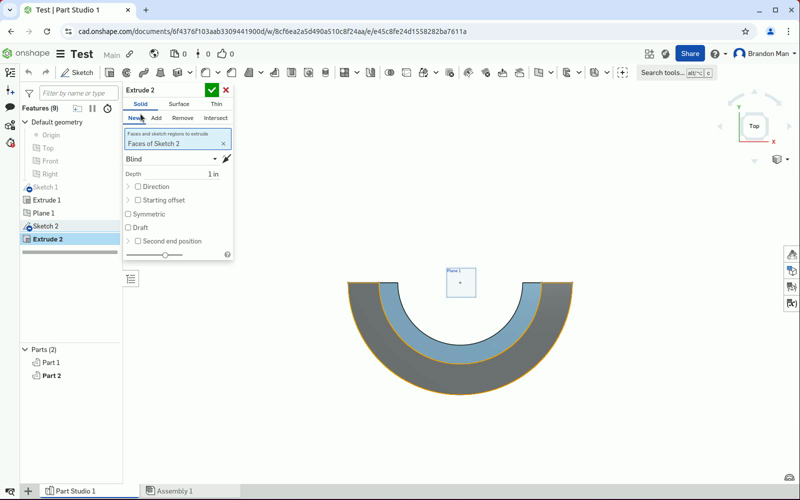
mouse_move(137, 120)
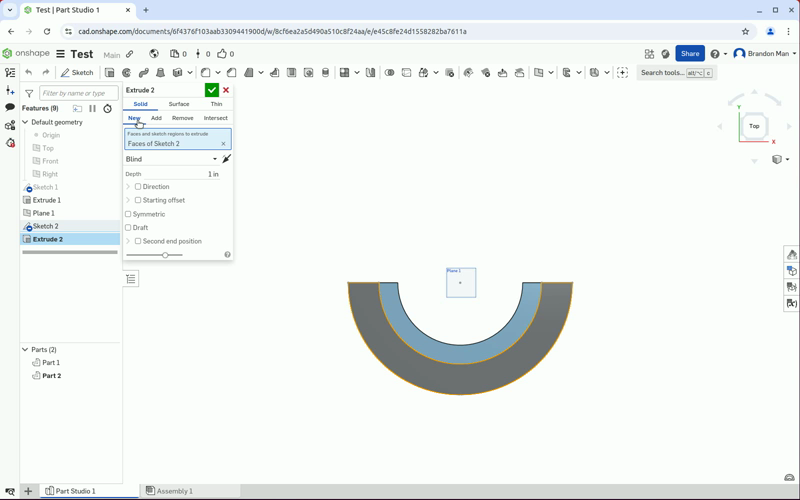
click(137, 120)
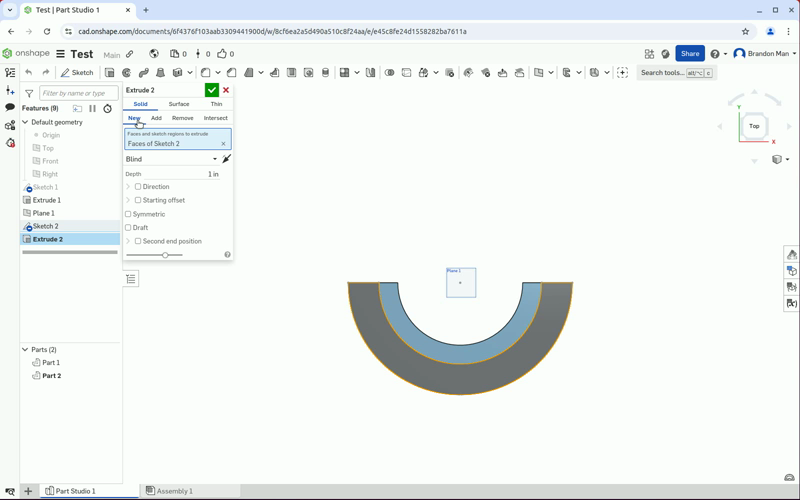
key(tab, 4)
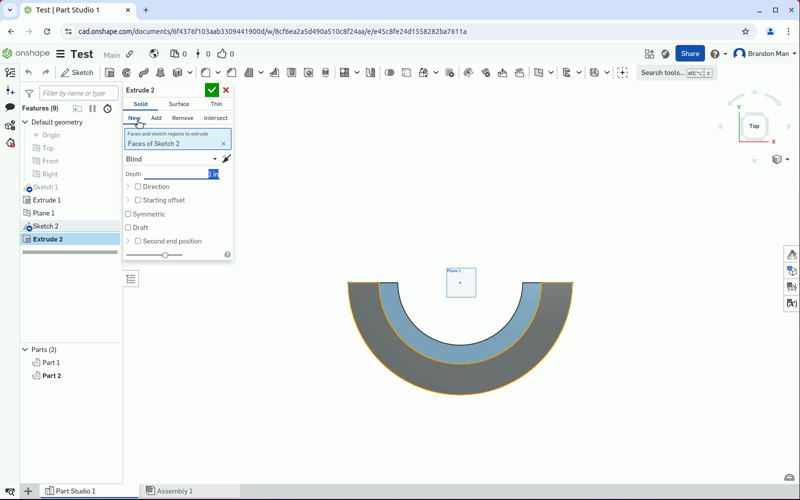
text(9.147)
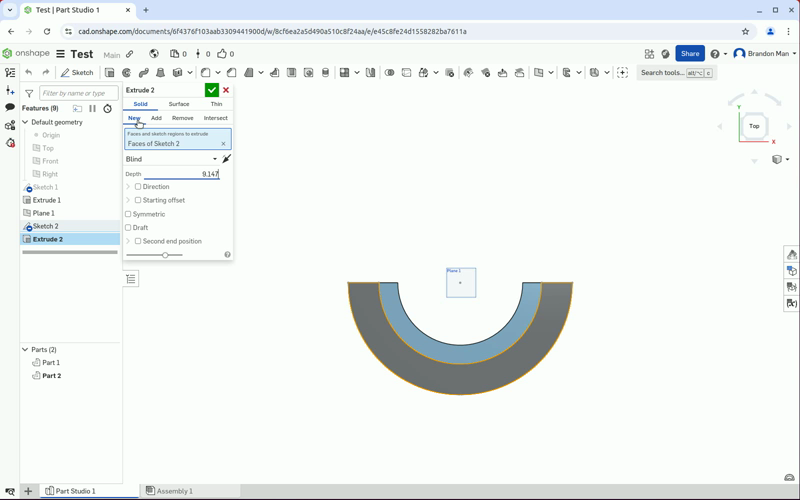
key(enter)
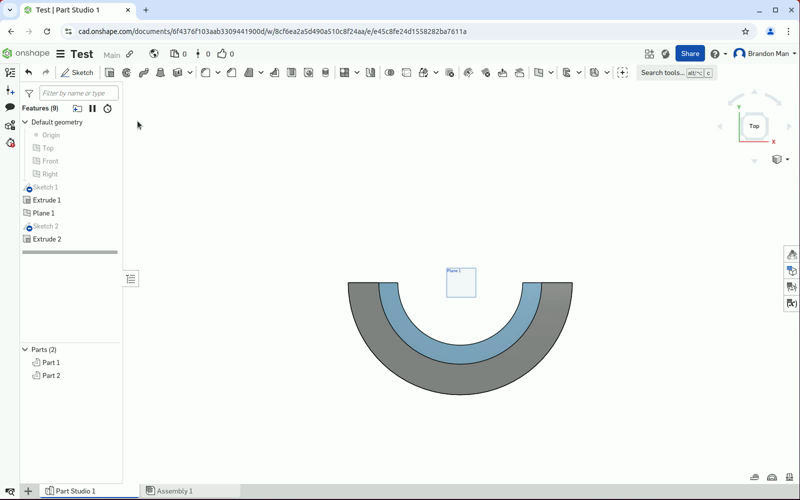
key(shift+h)
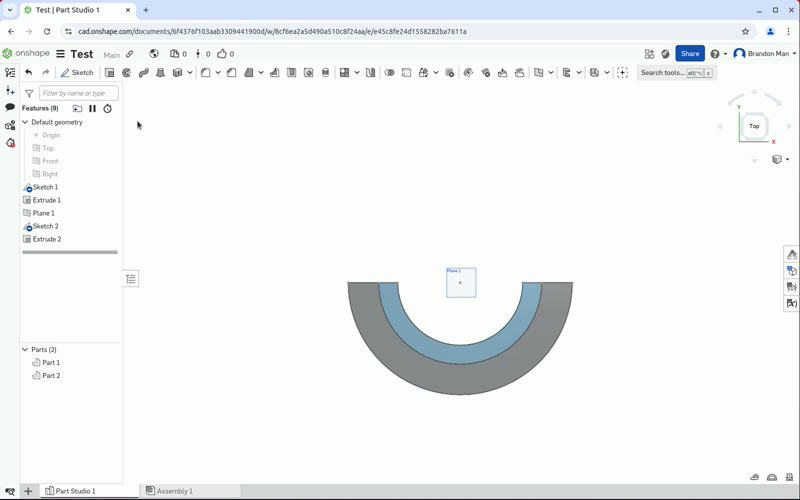
key(shift+h)
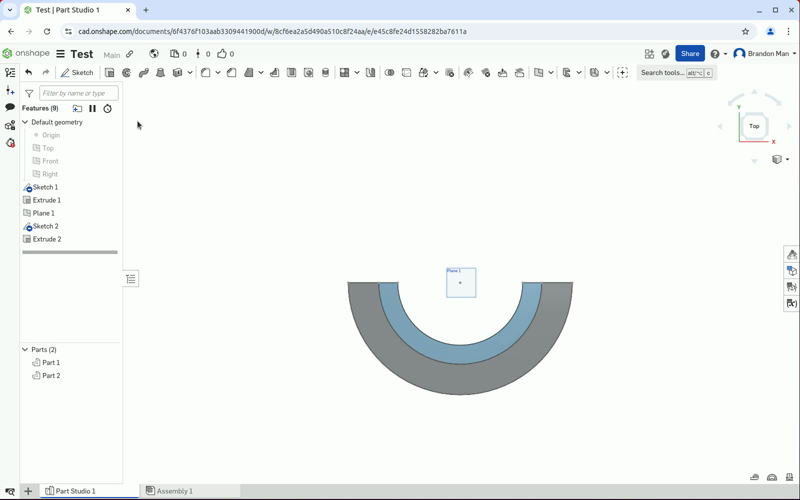
key(shift+7)
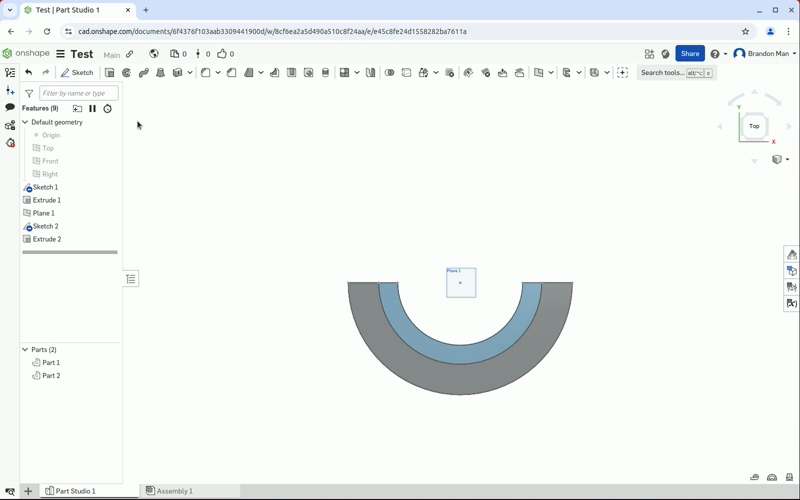
key(up, 3)
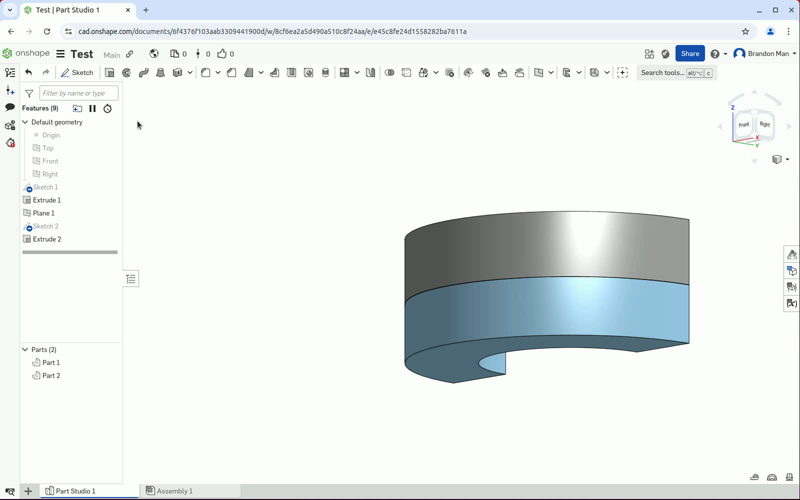
key(left, 3)
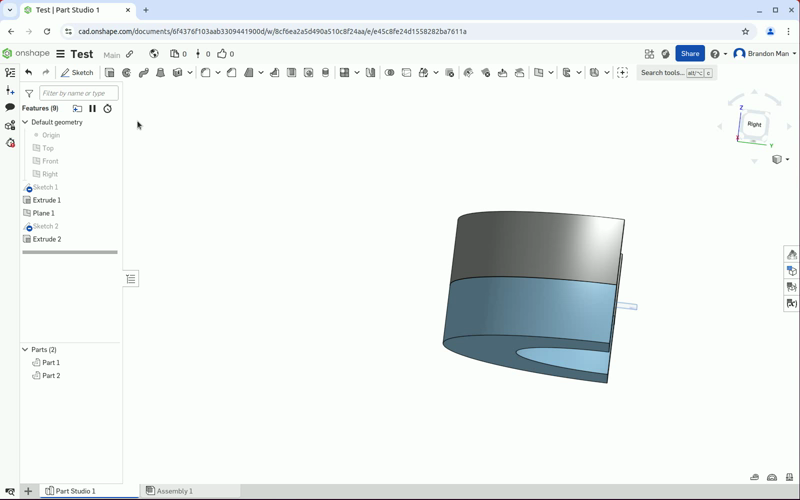
key(right, 3)
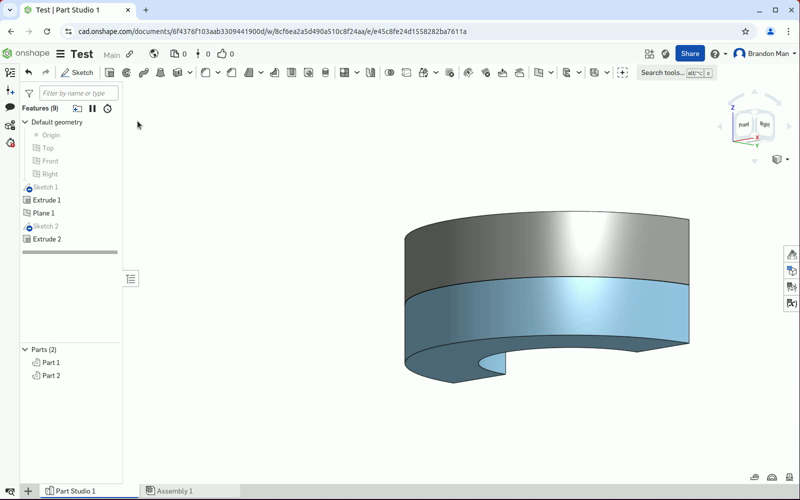
key(down, 3)
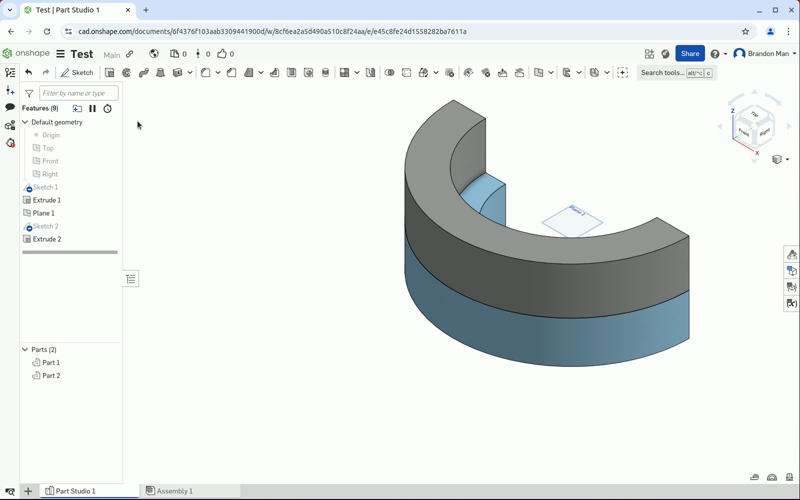
mouse_move(73, 189)
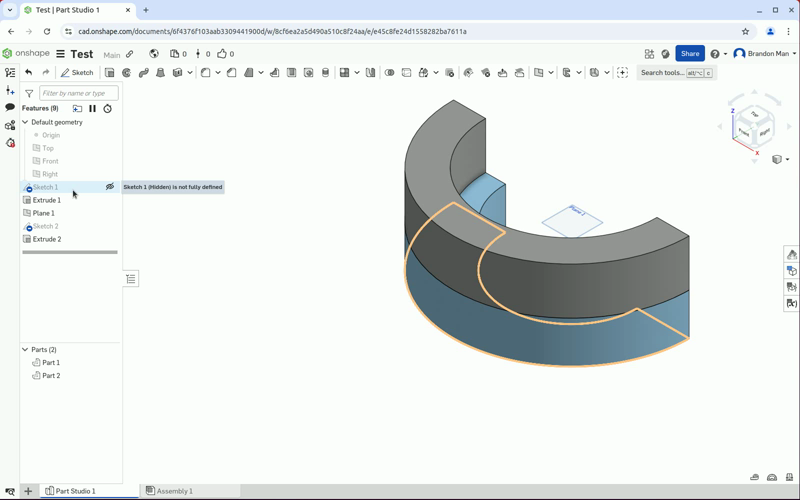
click(73, 189)